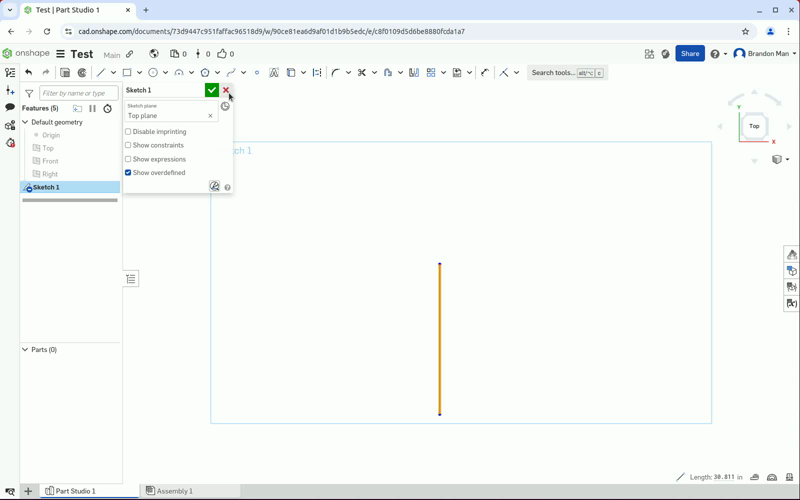
key(shift+h)
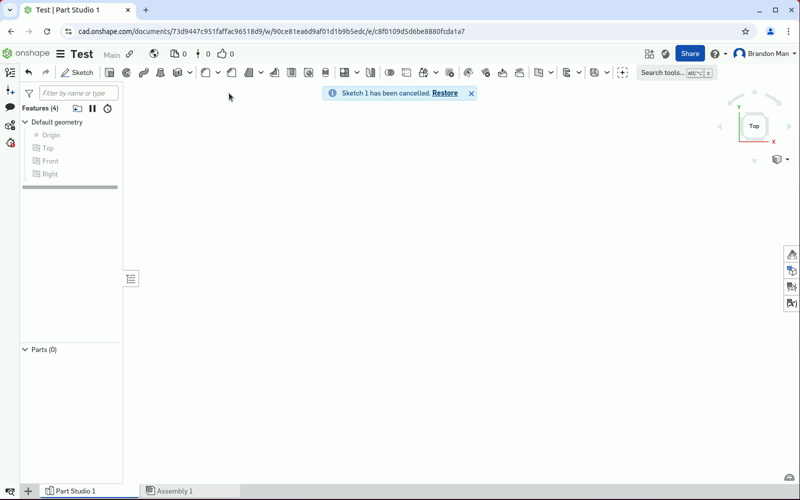
mouse_move(73, 352)
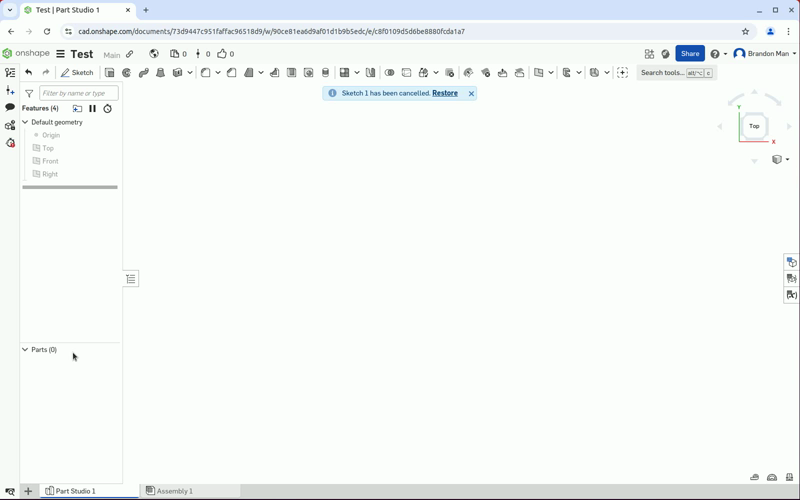
key(y)
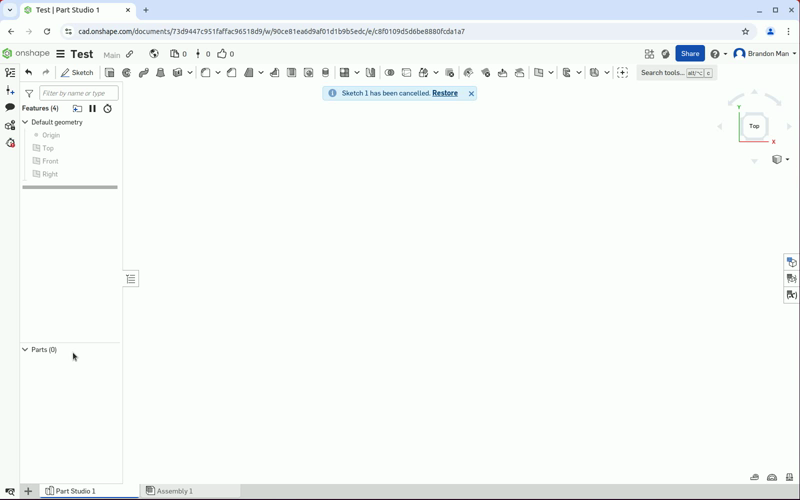
key(shift+p)
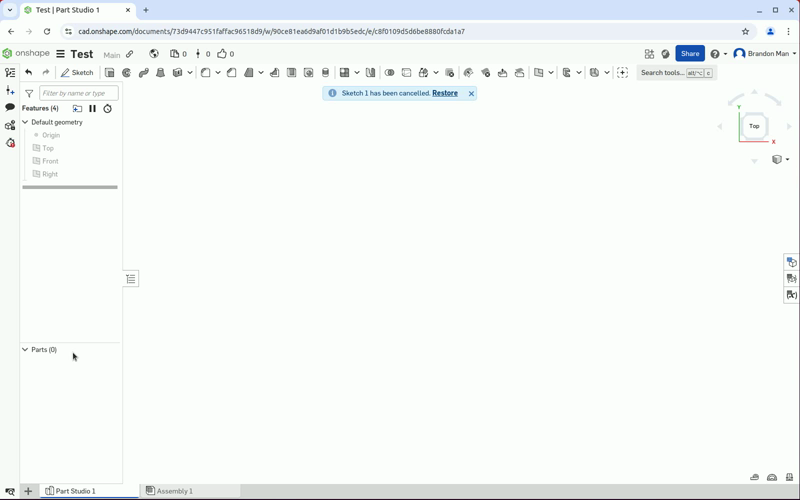
key(space)
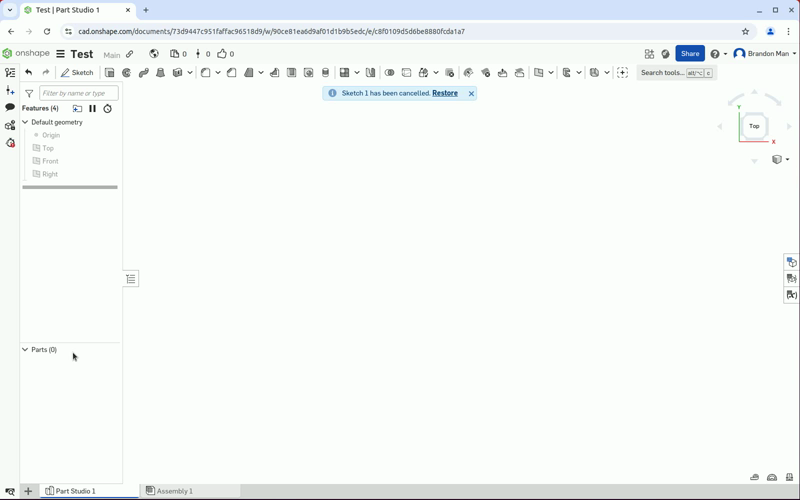
key_down(shift)
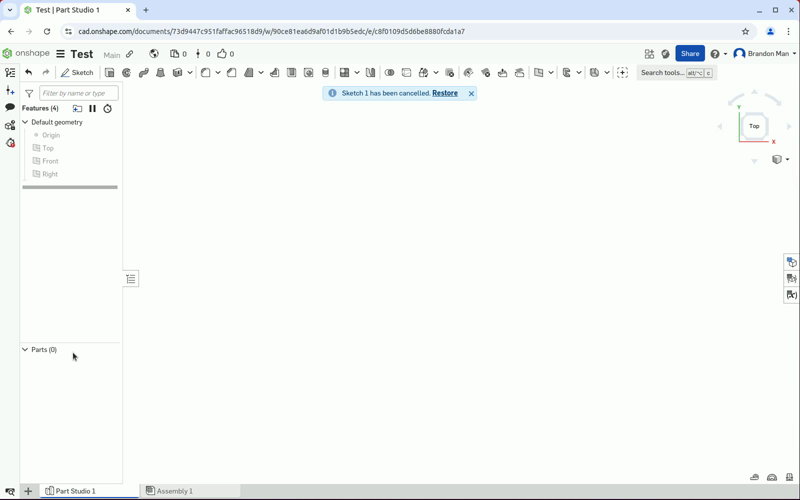
key(up)
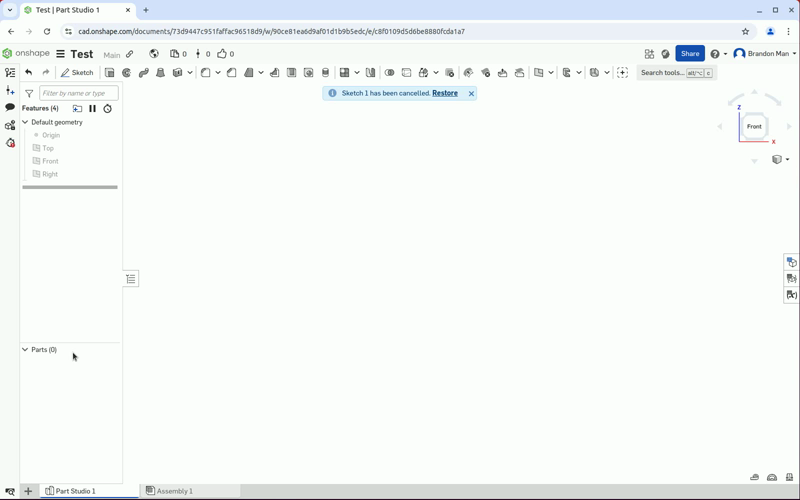
key_up(shift)
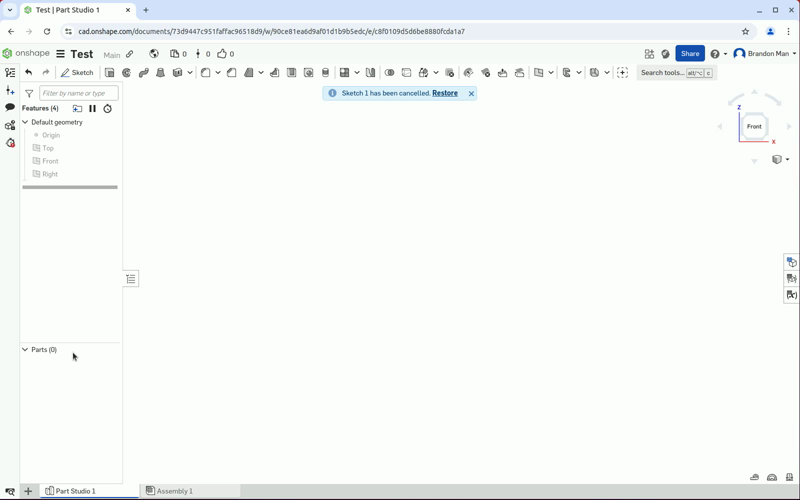
key(space)
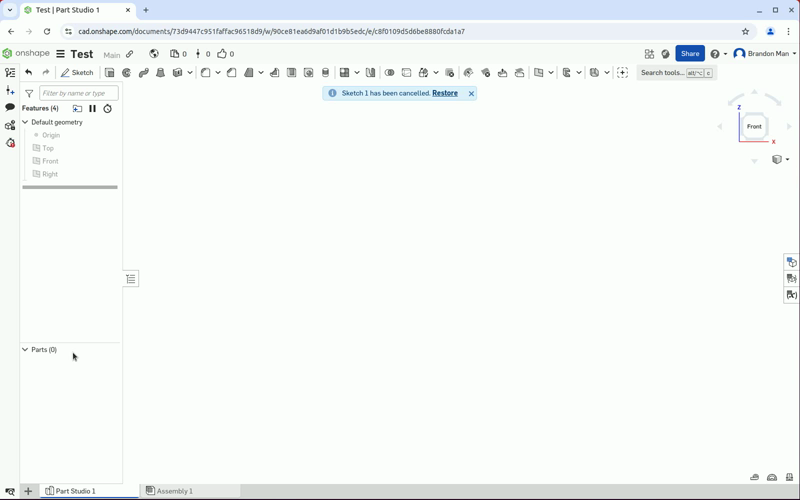
key_down(shift)
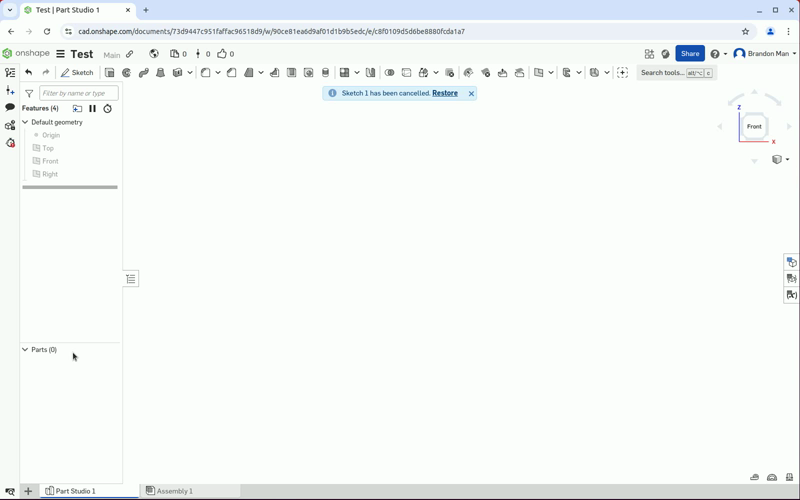
key(left)
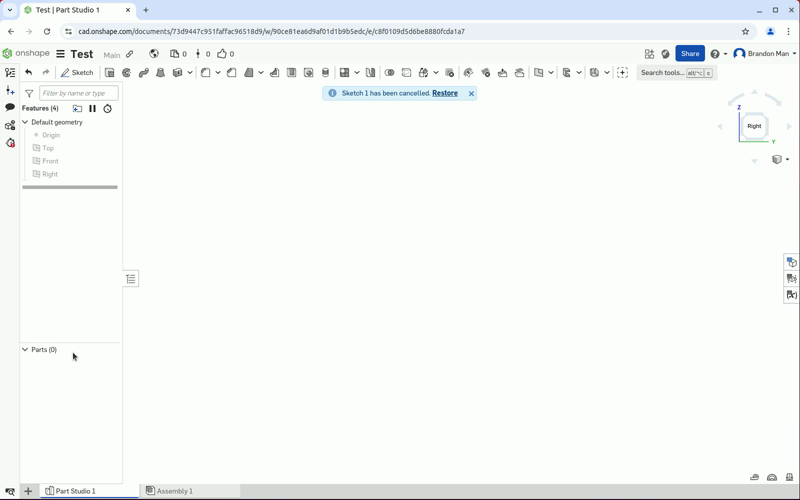
key_up(shift)
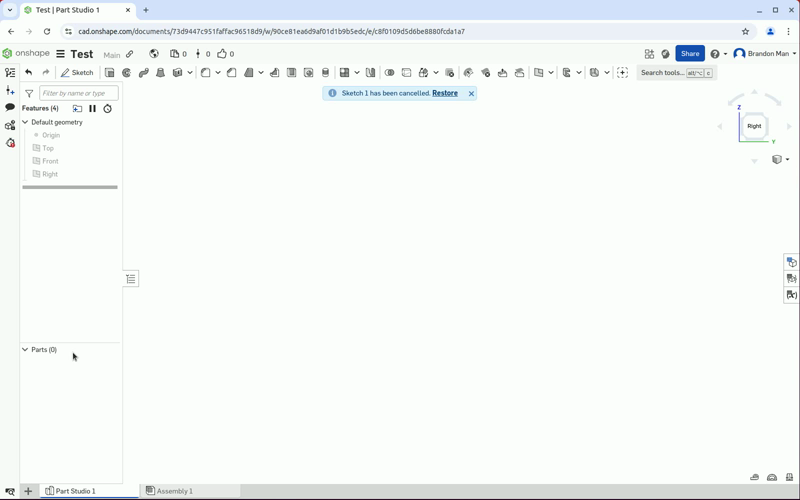
mouse_move(73, 352)
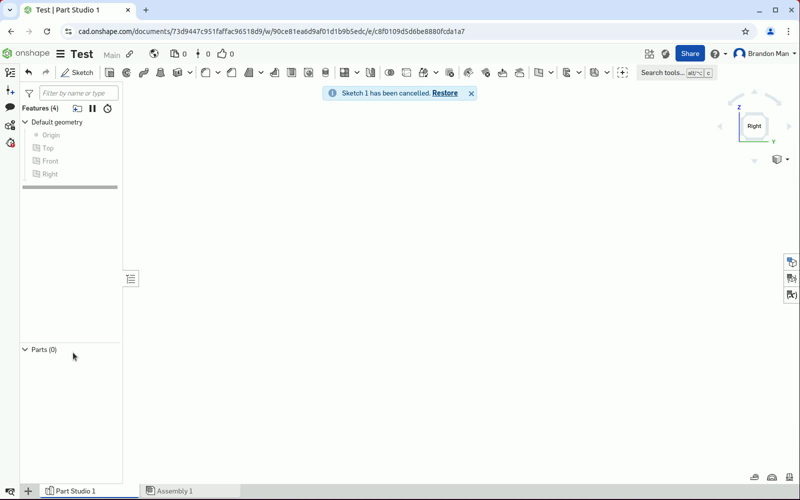
key(shift+y)
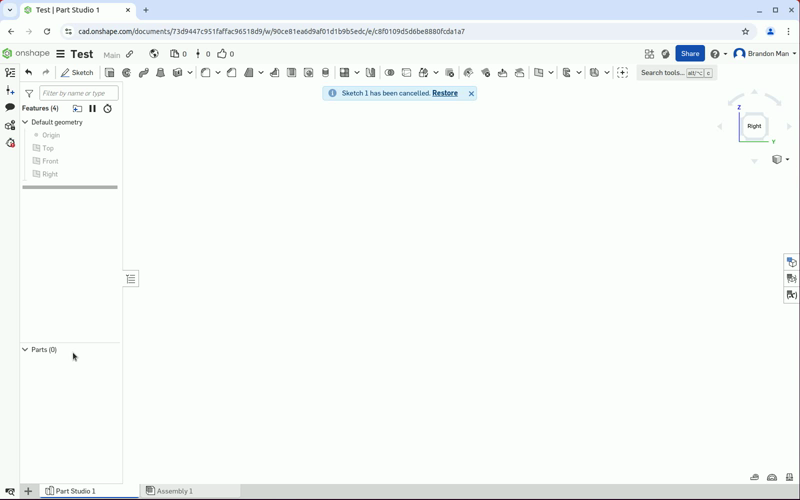
key(shift+s)
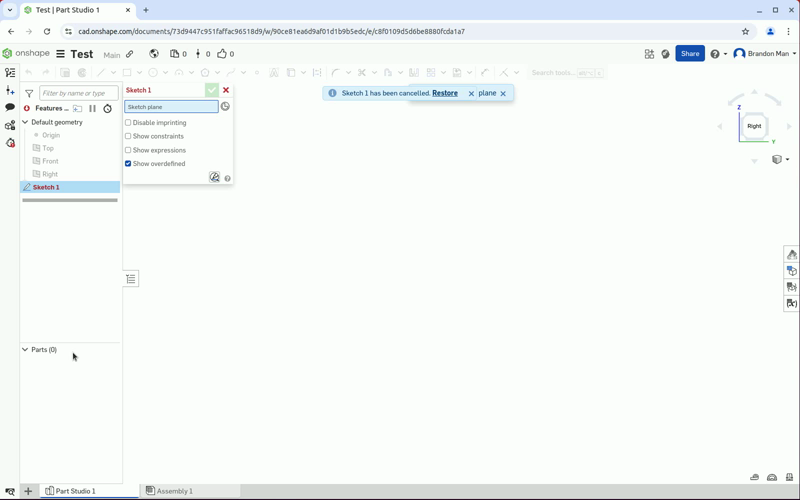
mouse_move(73, 176)
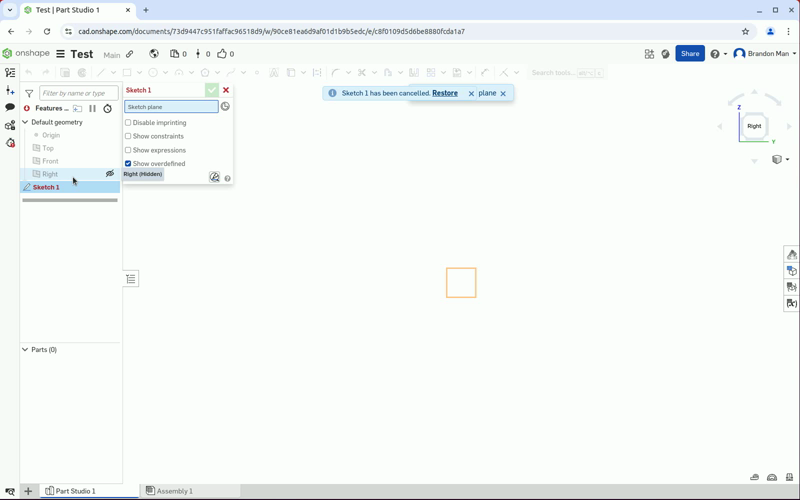
click(73, 176)
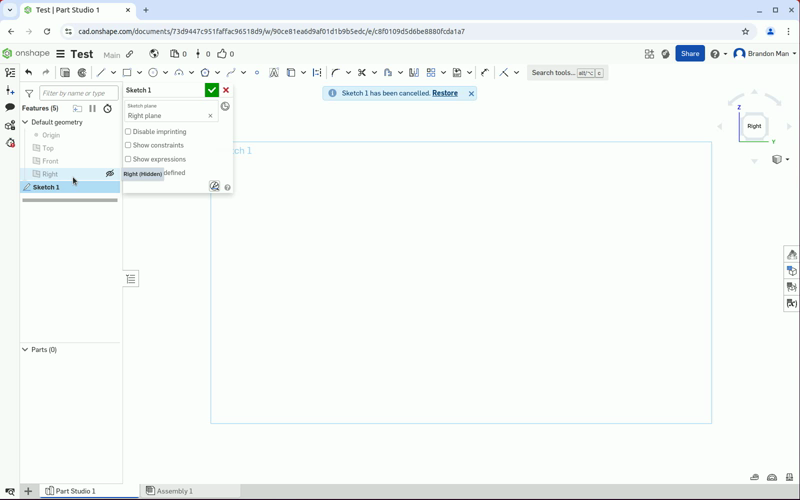
mouse_move(73, 352)
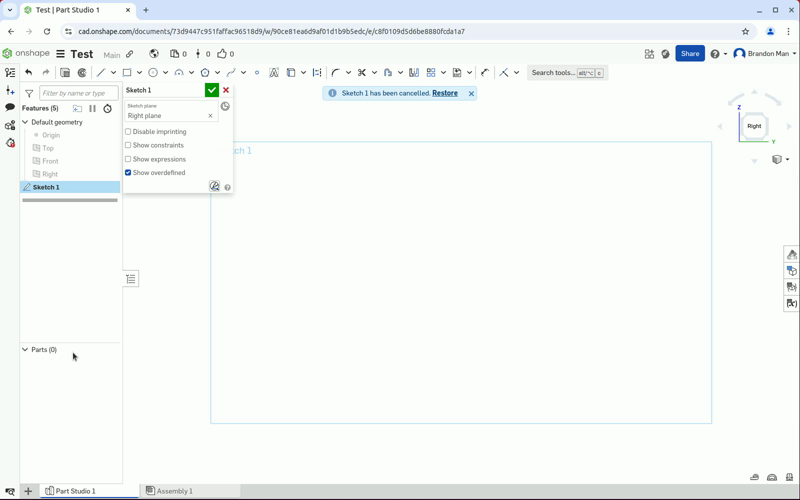
key(y)
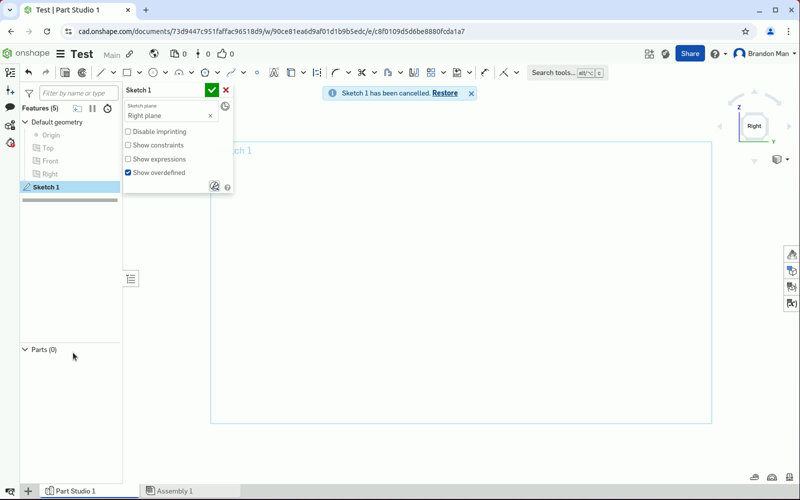
key(c)
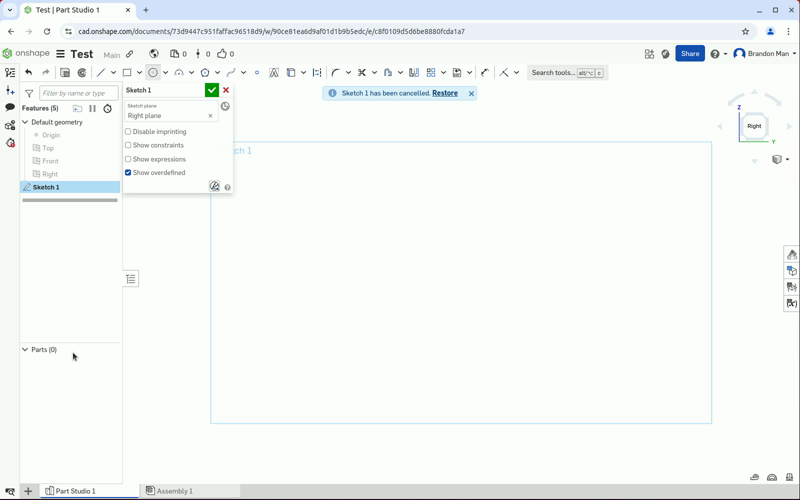
key_down(shift)
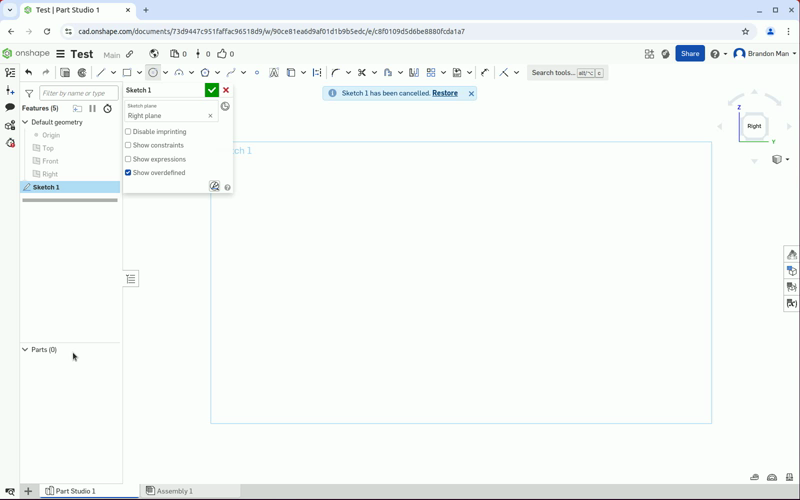
mouse_move(461, 282)
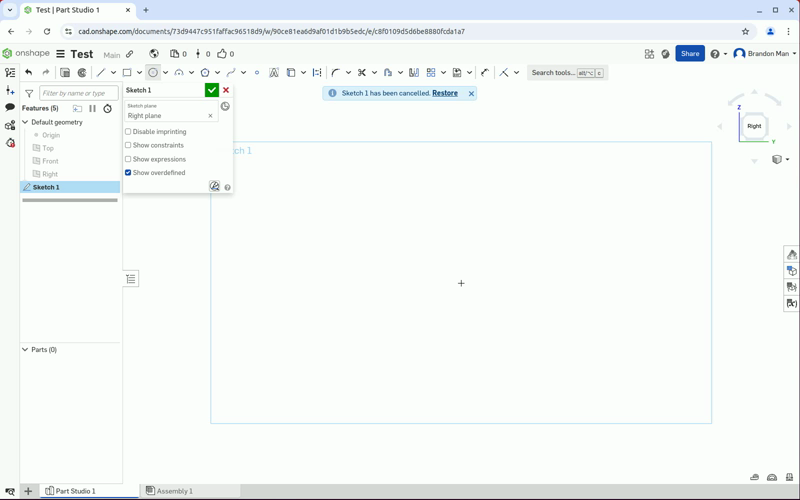
click(461, 282)
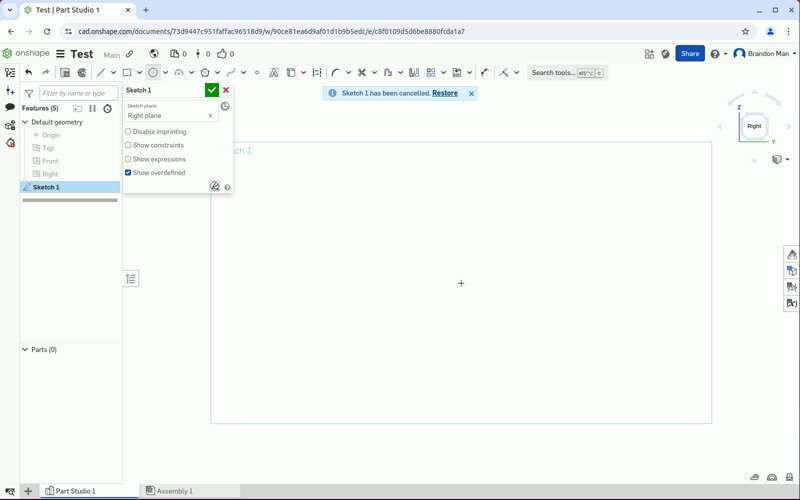
key_up(shift)
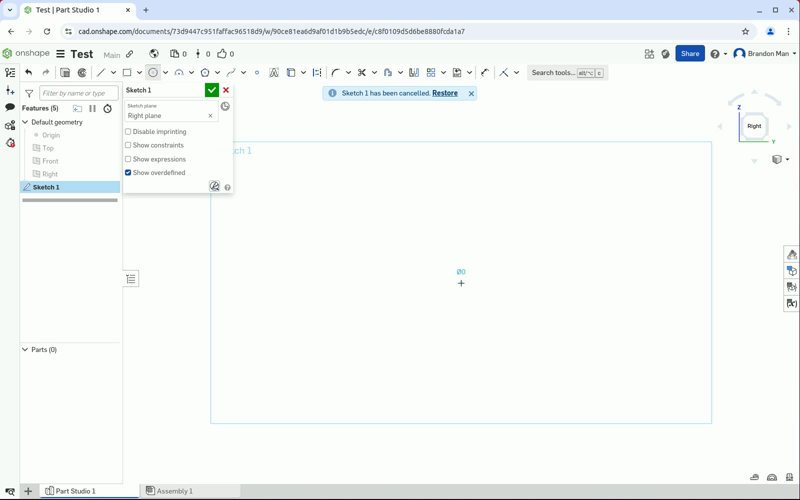
mouse_move(487, 282)
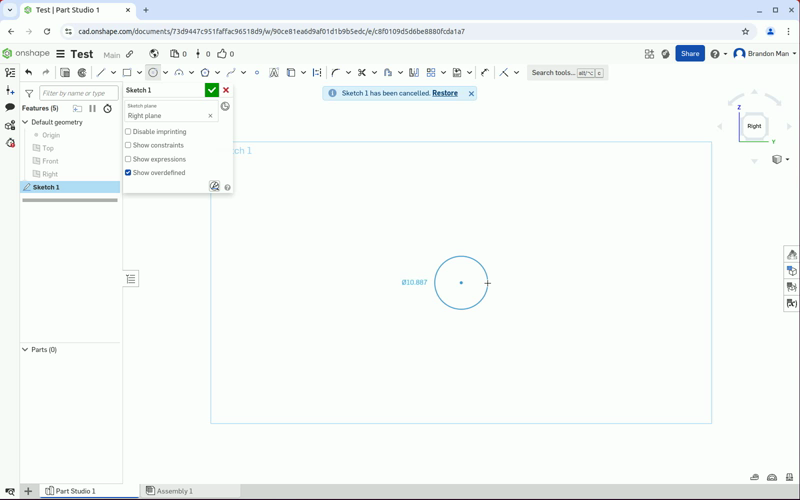
click(487, 282)
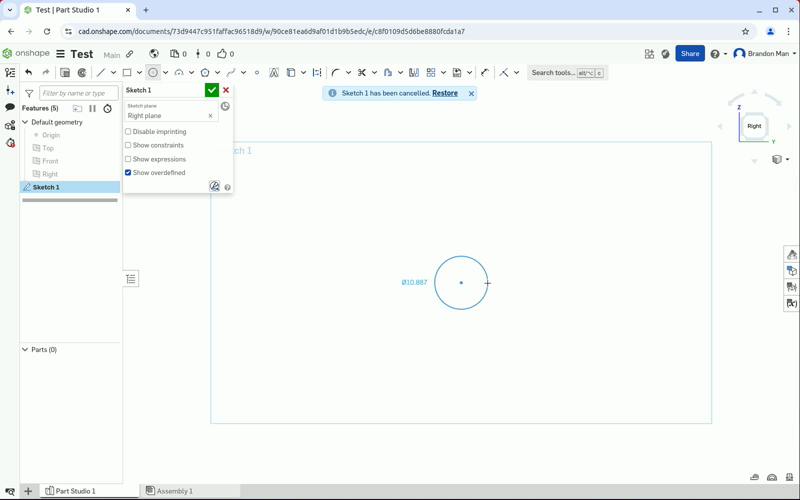
key(esc)
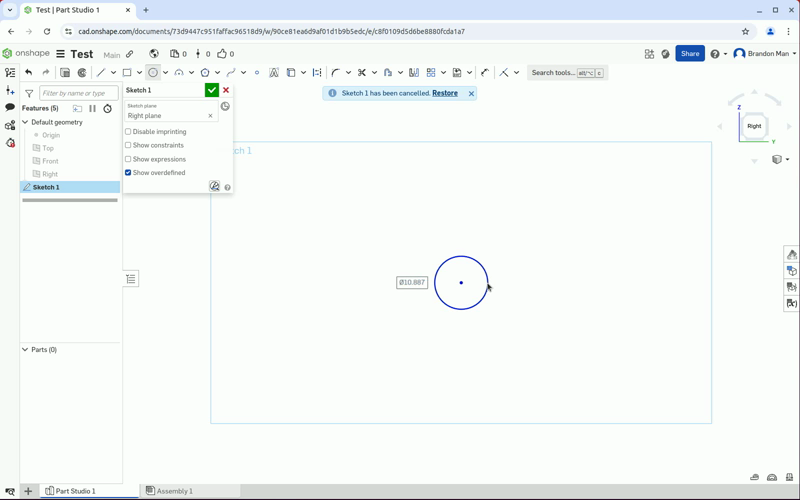
mouse_move(475, 302)
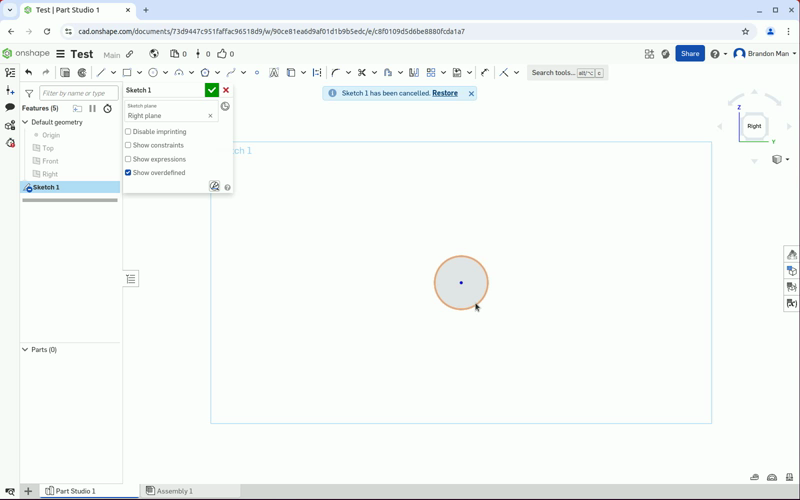
click(475, 302)
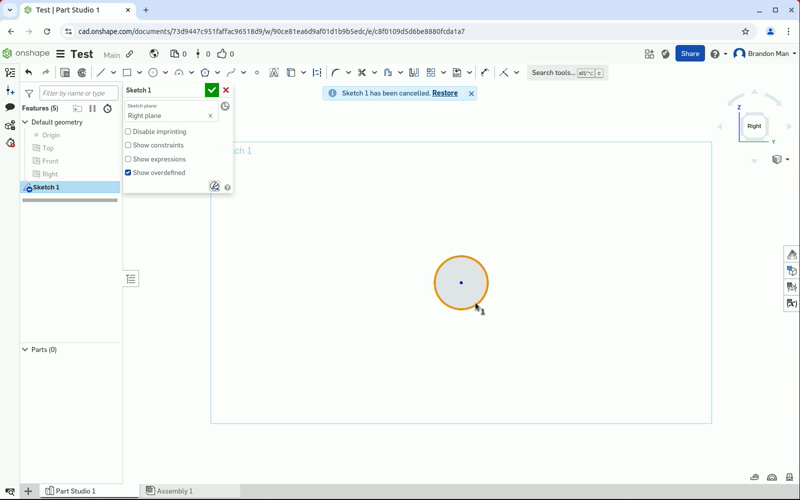
mouse_move(73, 352)
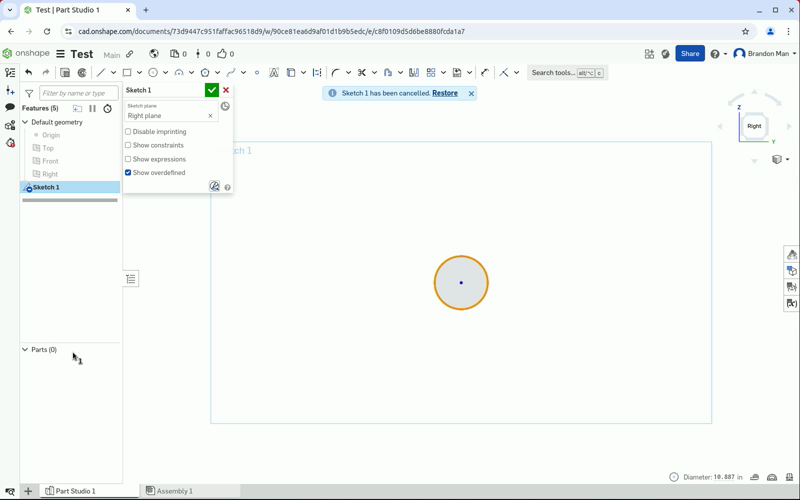
key(shift+y)
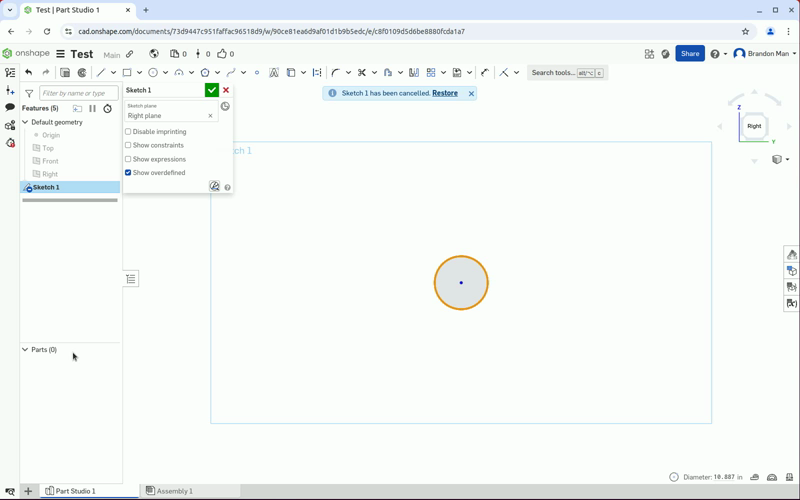
key(shift+e)
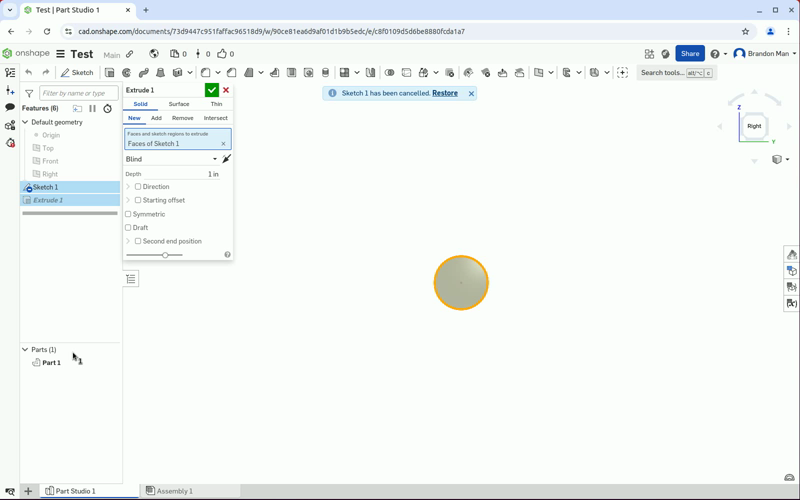
mouse_move(143, 106)
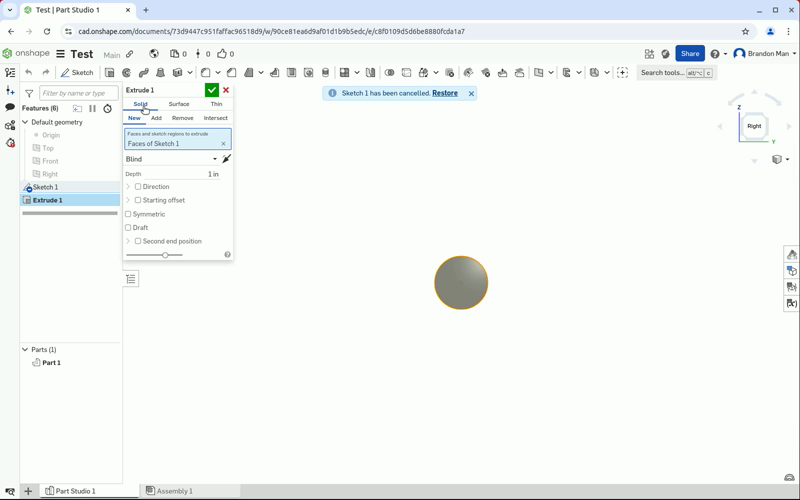
click(143, 106)
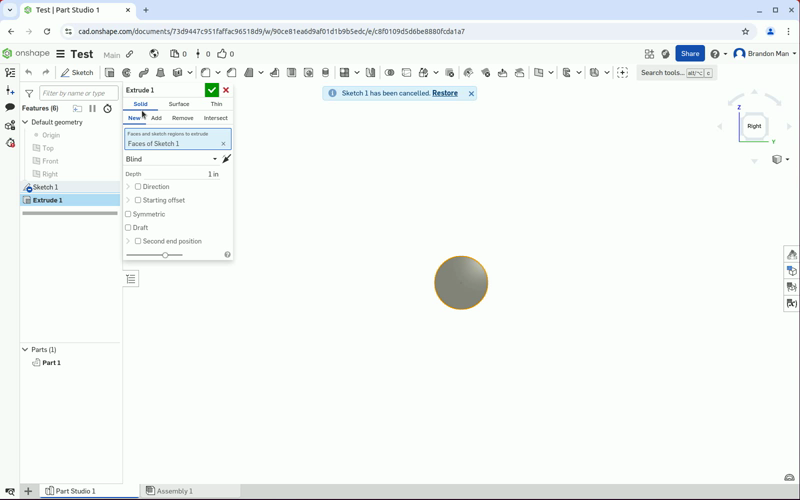
mouse_move(137, 120)
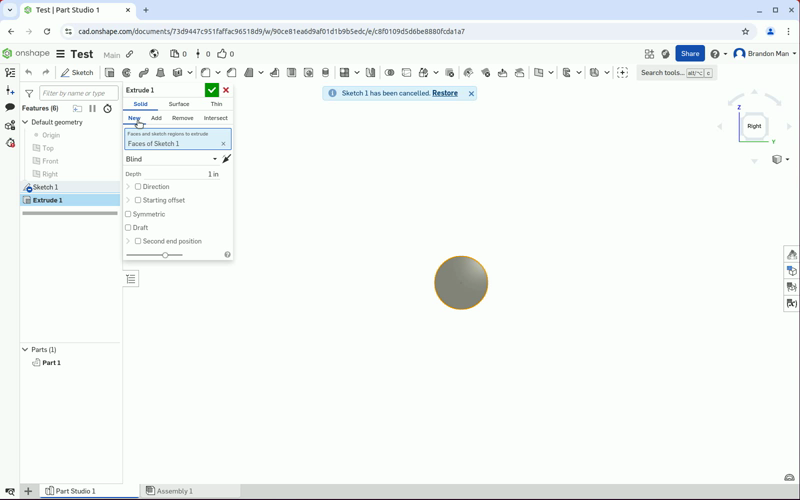
click(137, 120)
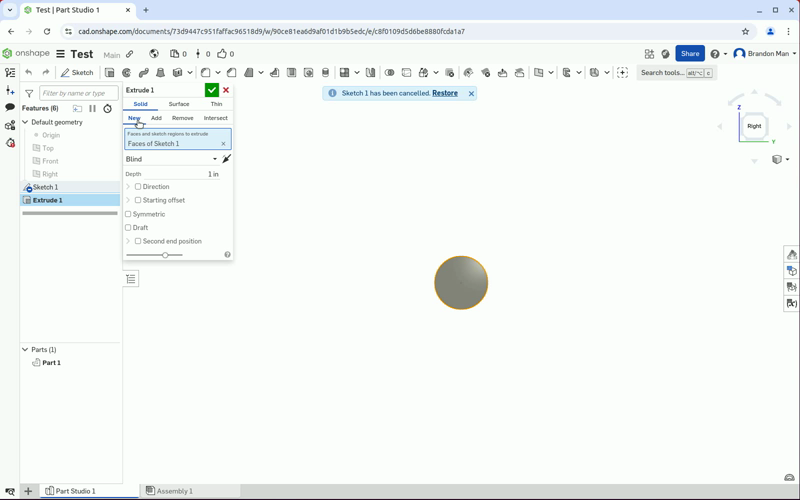
key(tab, 4)
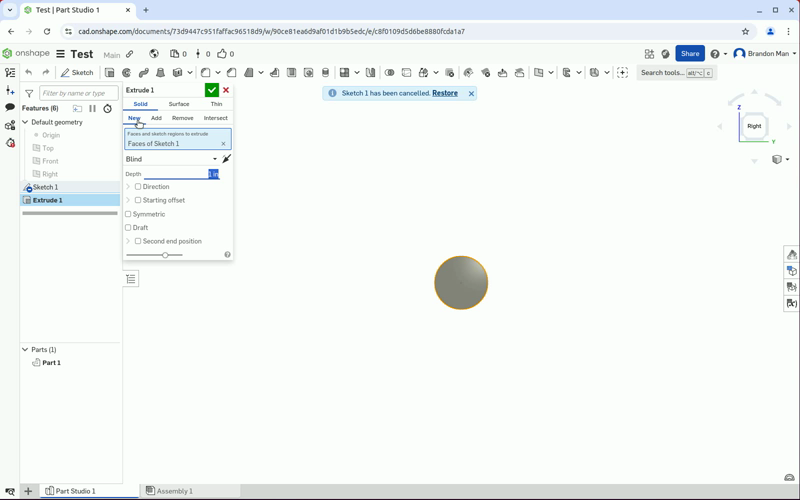
text(-23.108)
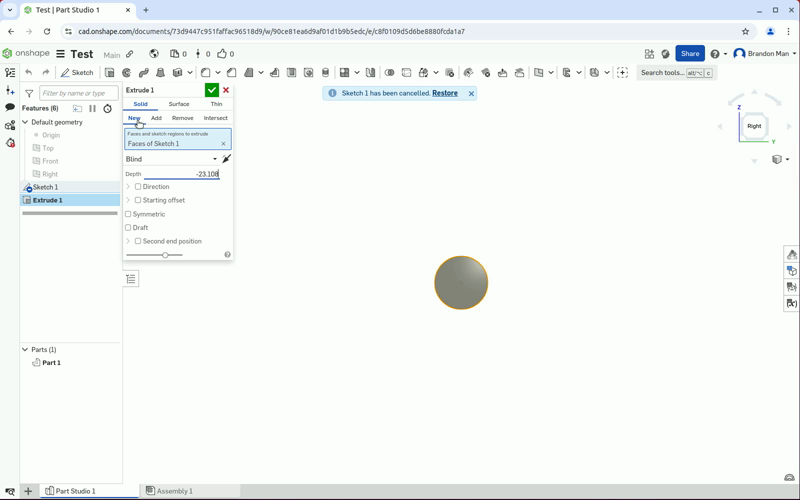
key(enter)
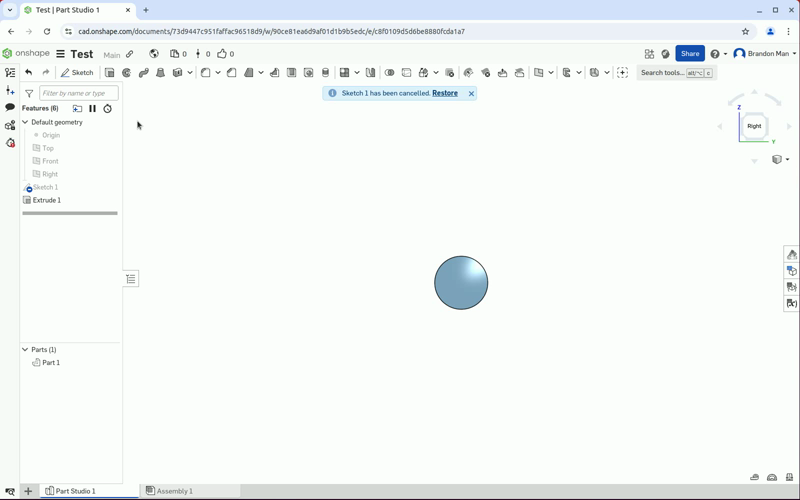
key(shift+h)
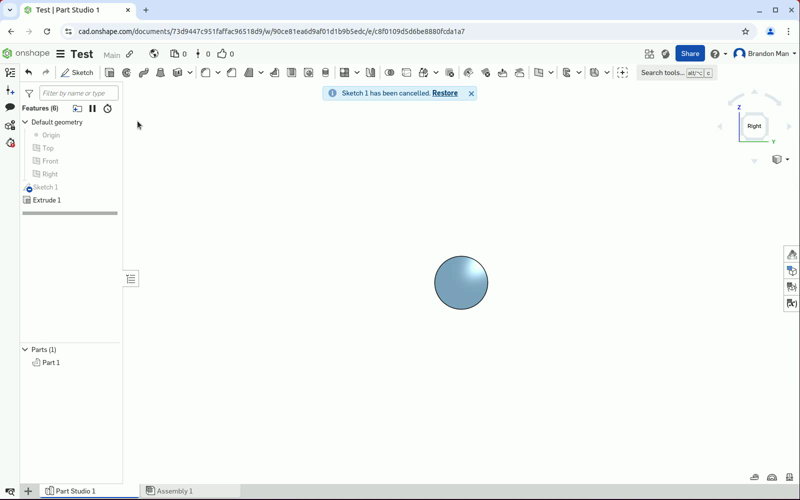
key(shift+h)
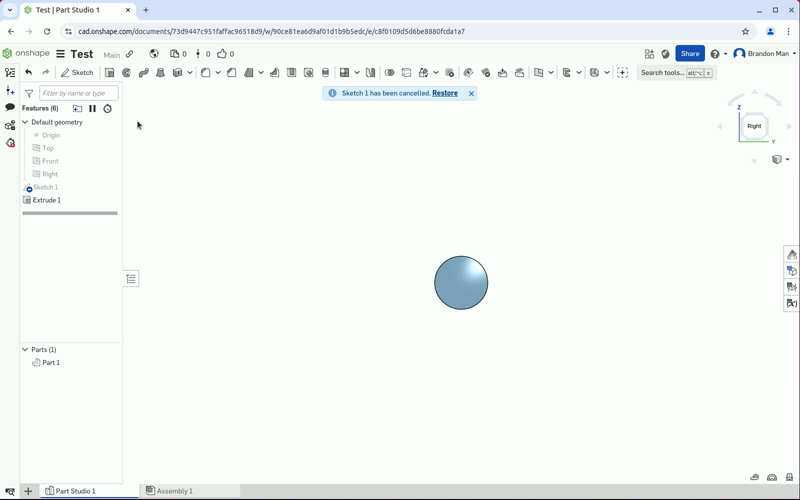
mouse_move(73, 189)
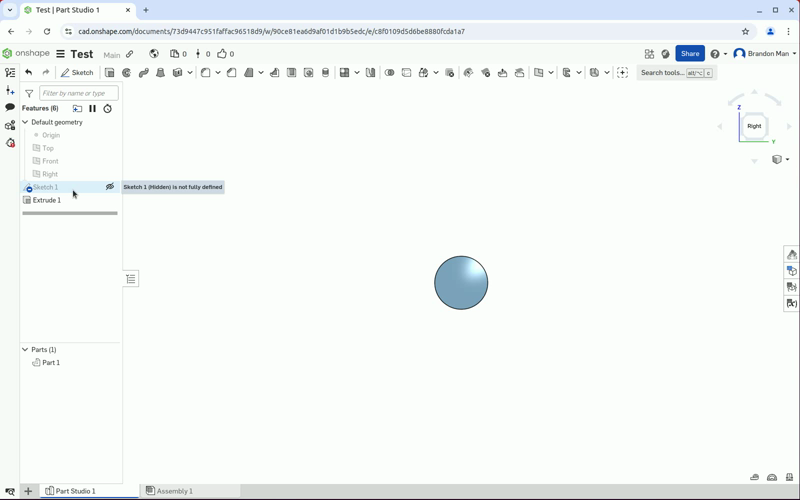
click(73, 189)
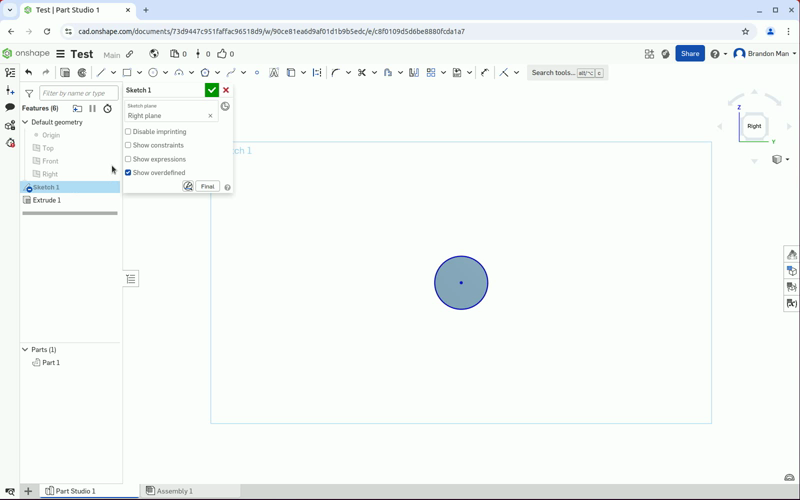
mouse_move(229, 92)
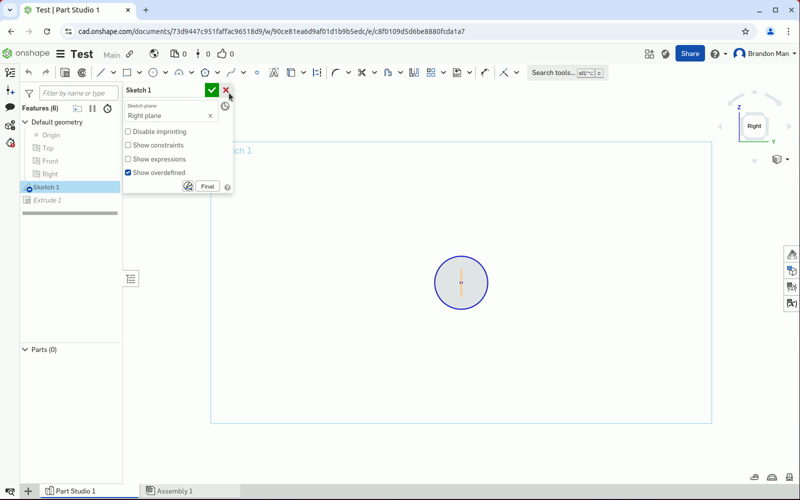
click(229, 92)
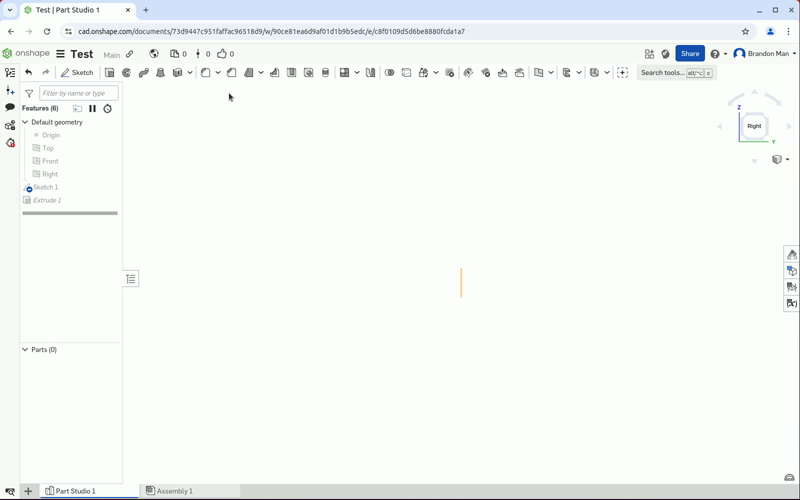
mouse_move(73, 352)
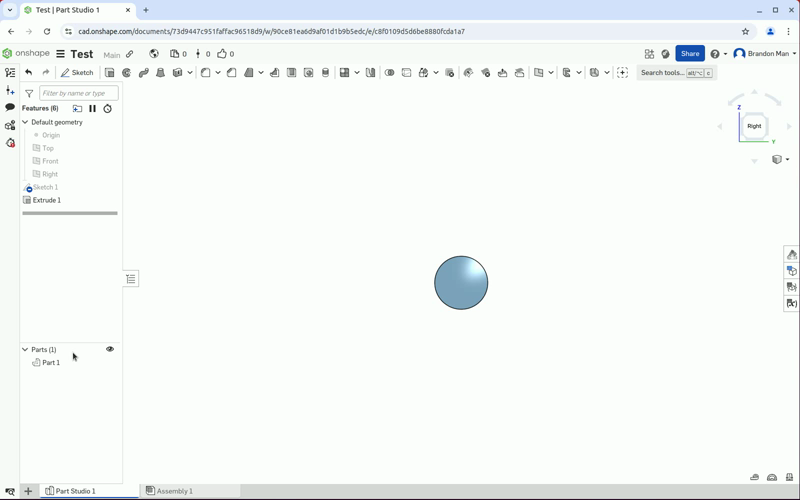
key(y)
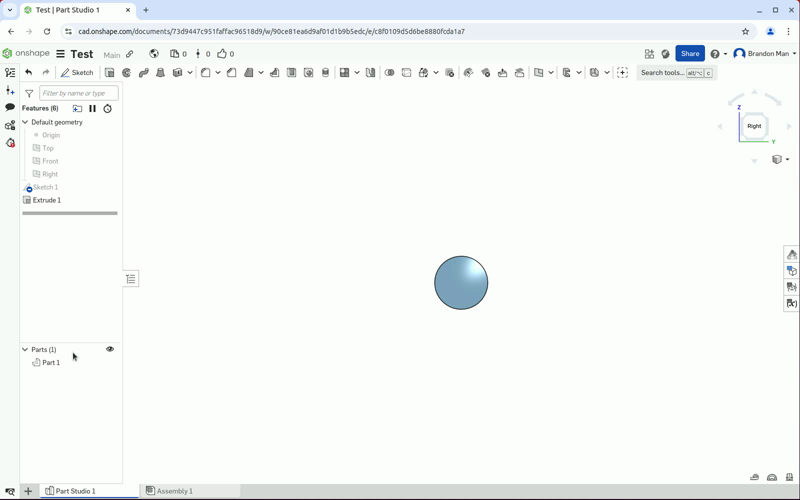
key(shift+p)
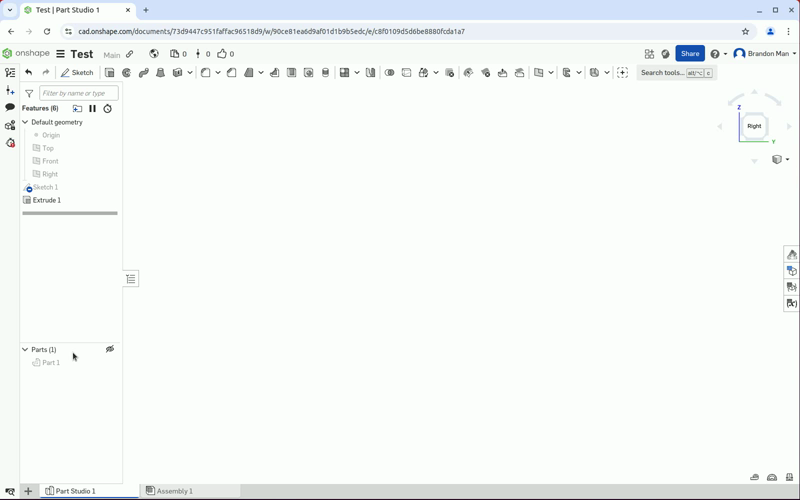
key(space)
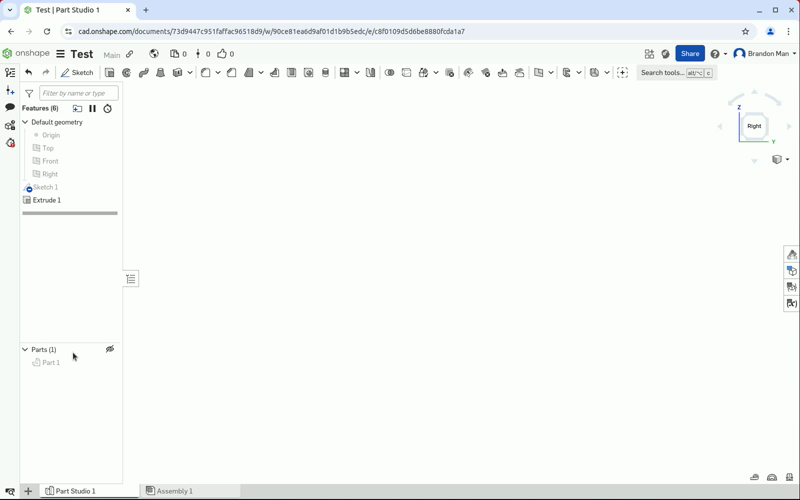
key_down(shift)
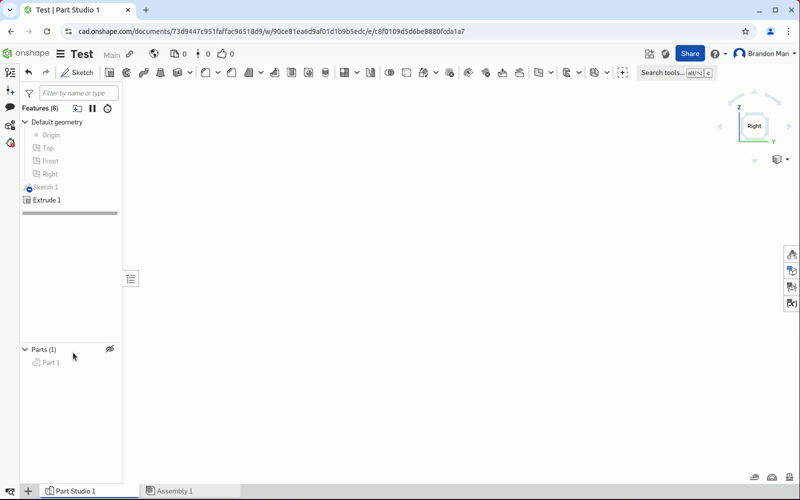
key(right)
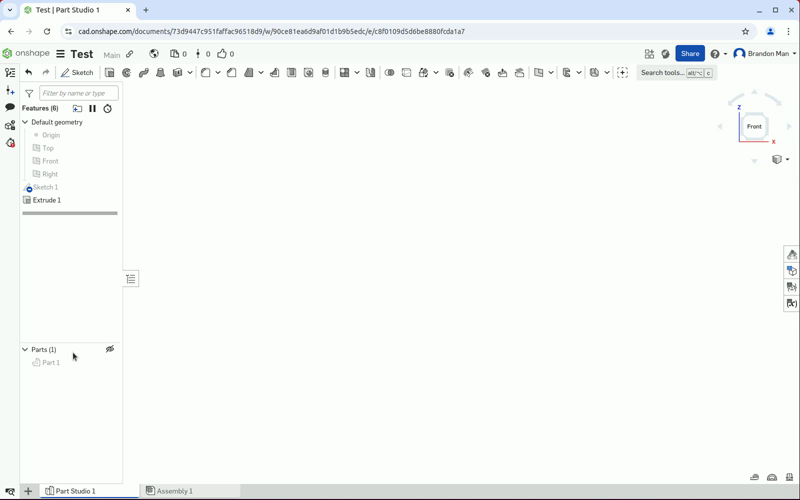
key_up(shift)
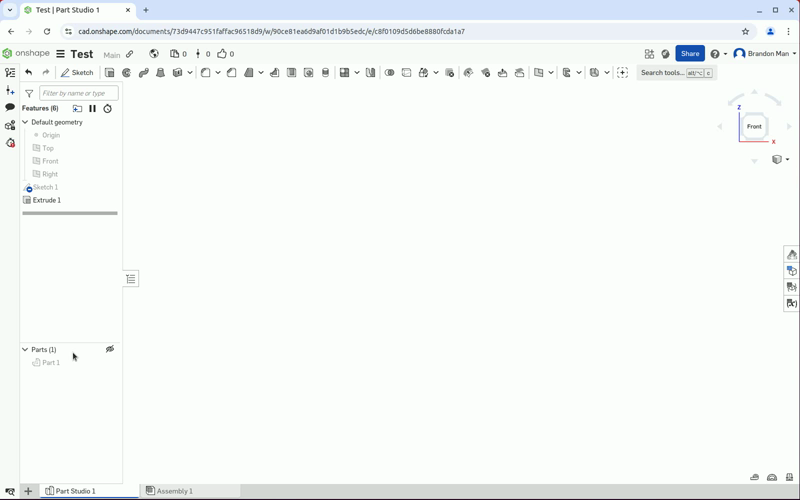
mouse_move(73, 352)
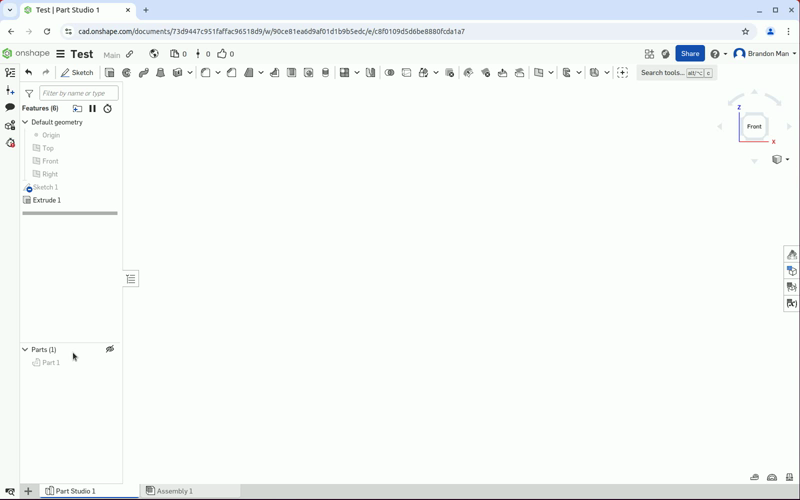
key(shift+y)
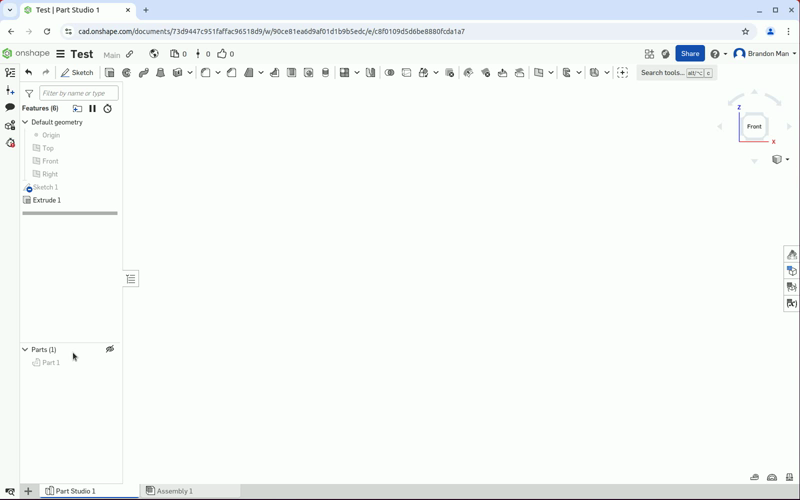
key(shift+s)
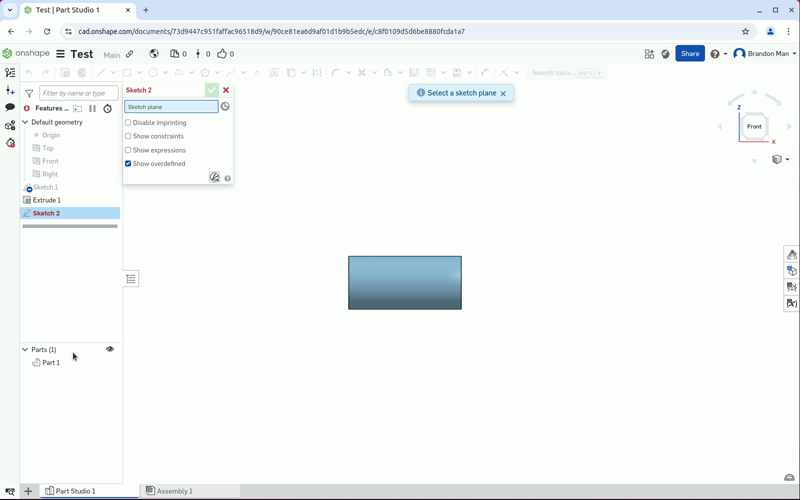
mouse_move(73, 163)
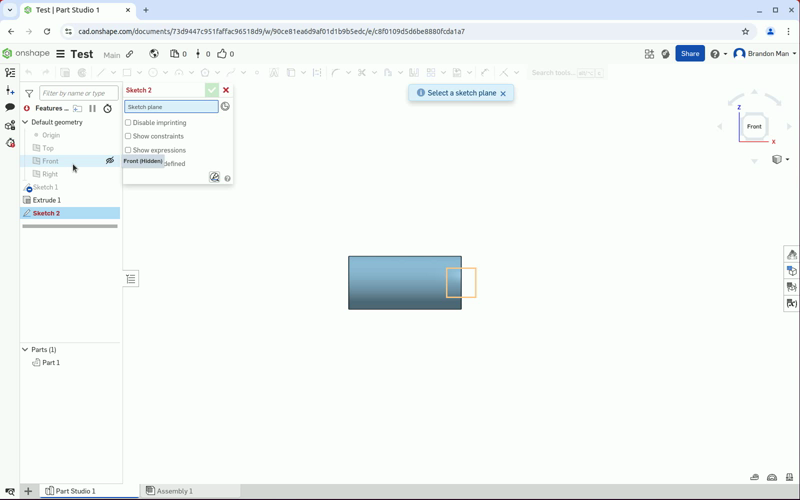
click(73, 163)
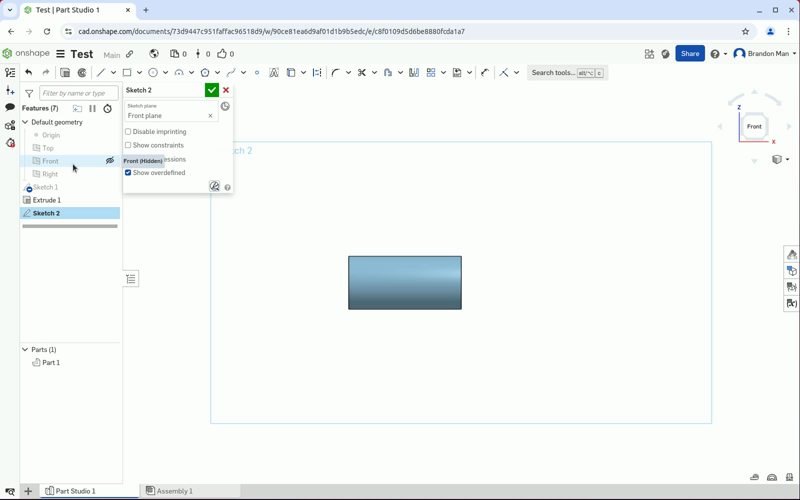
mouse_move(73, 352)
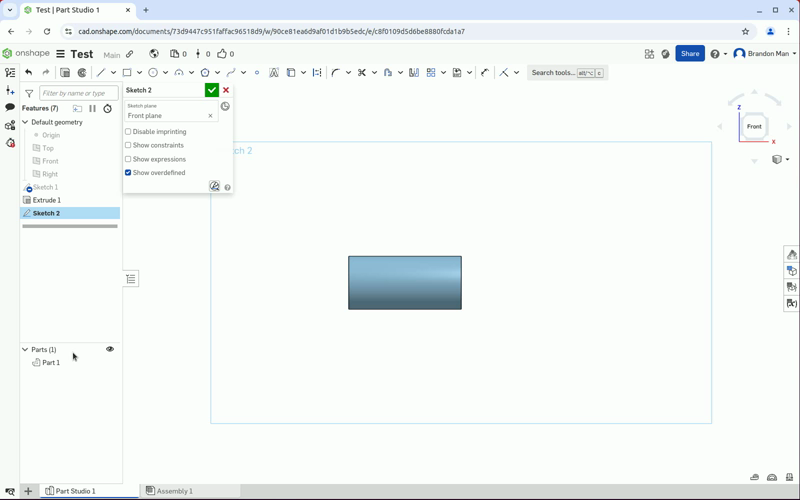
key(y)
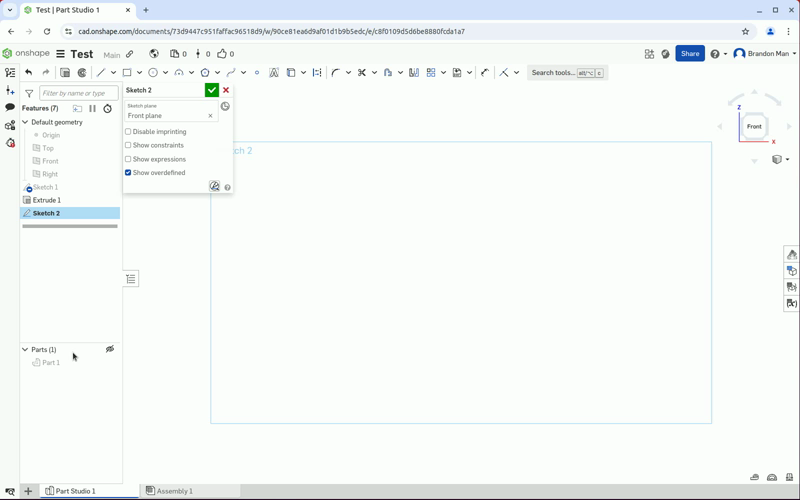
key(l)
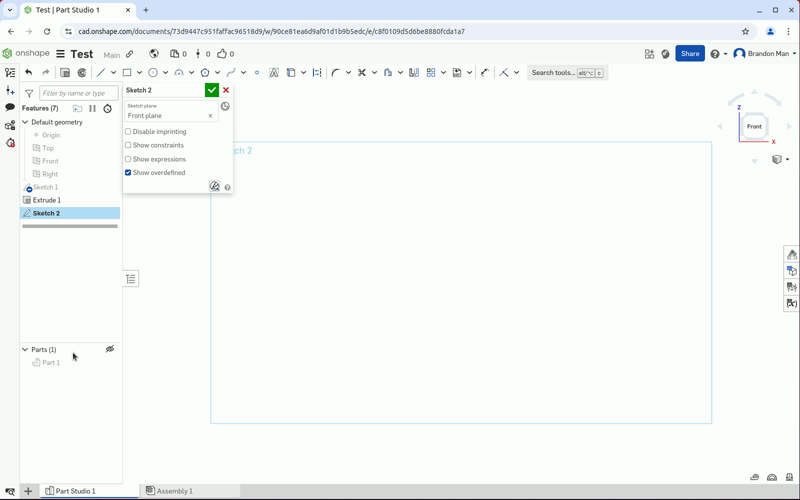
key_down(shift)
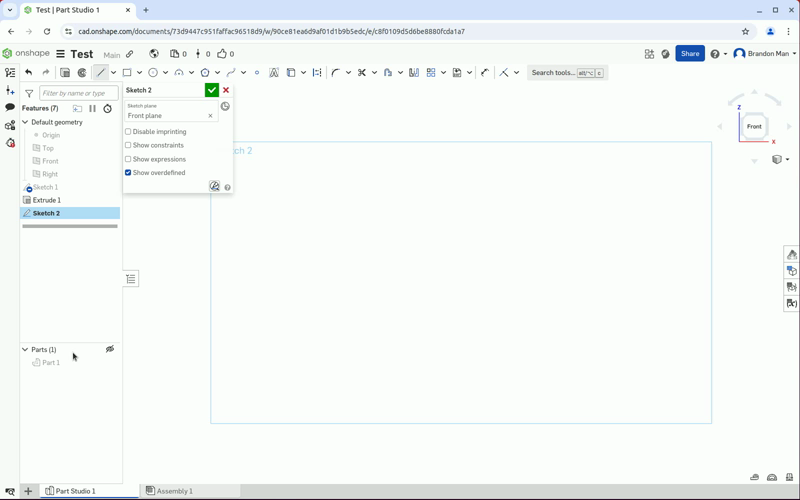
mouse_move(423, 290)
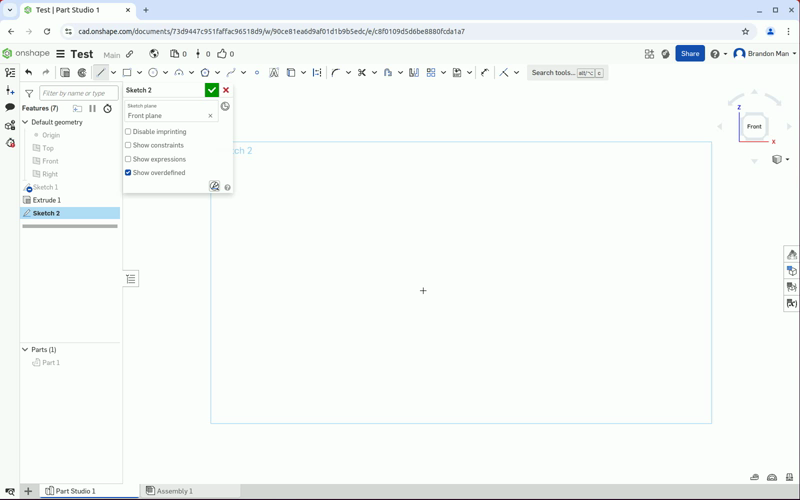
click(423, 290)
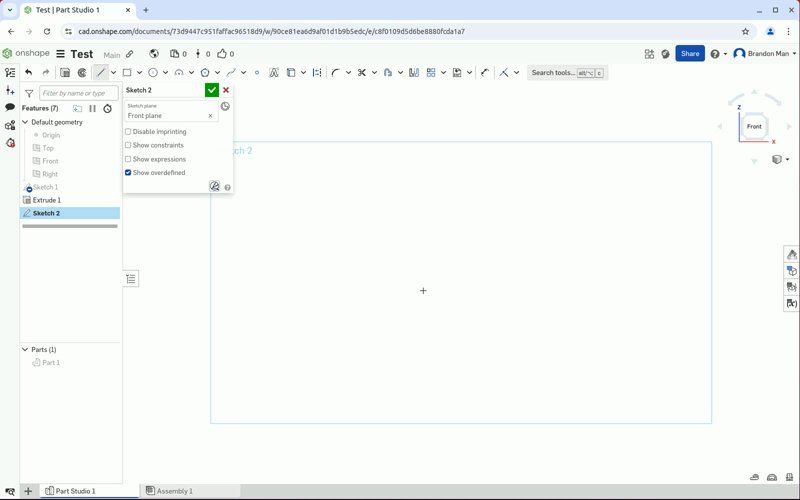
key_up(shift)
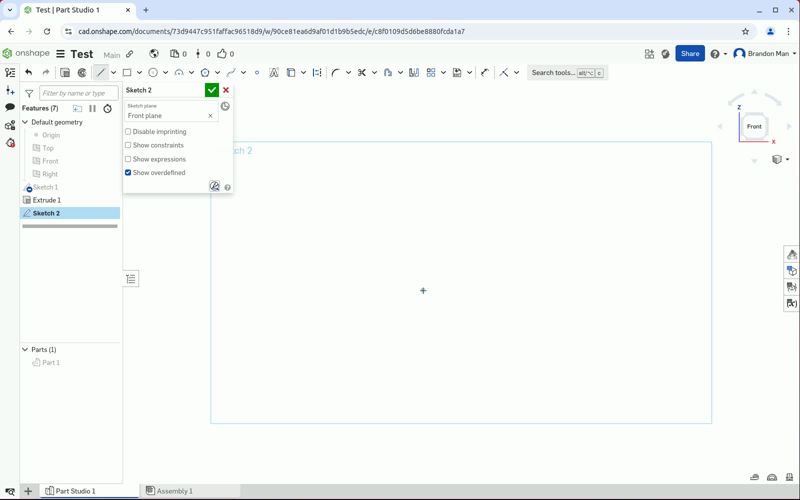
key_down(shift)
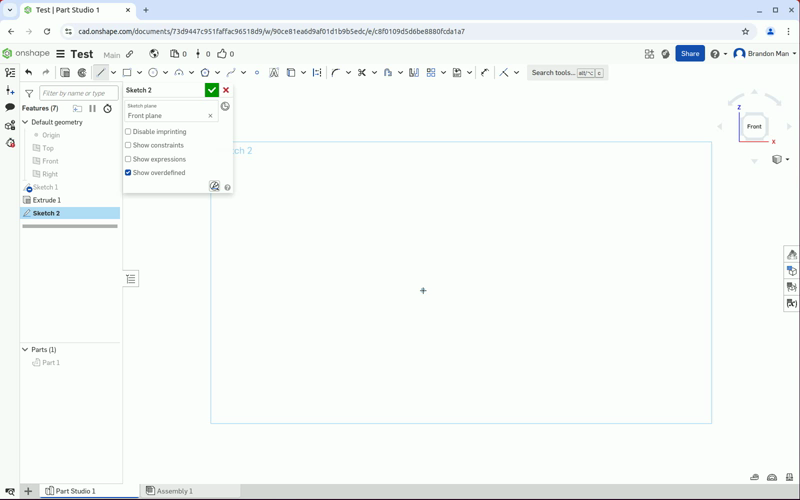
mouse_move(453, 290)
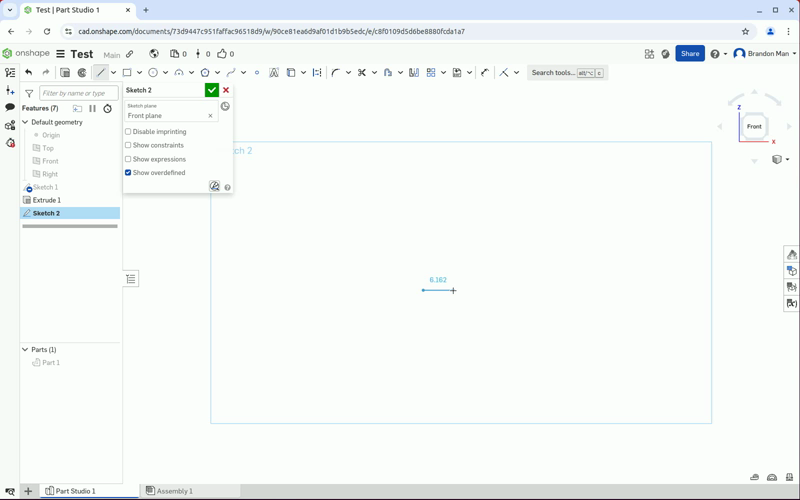
mouse_move(442, 290)
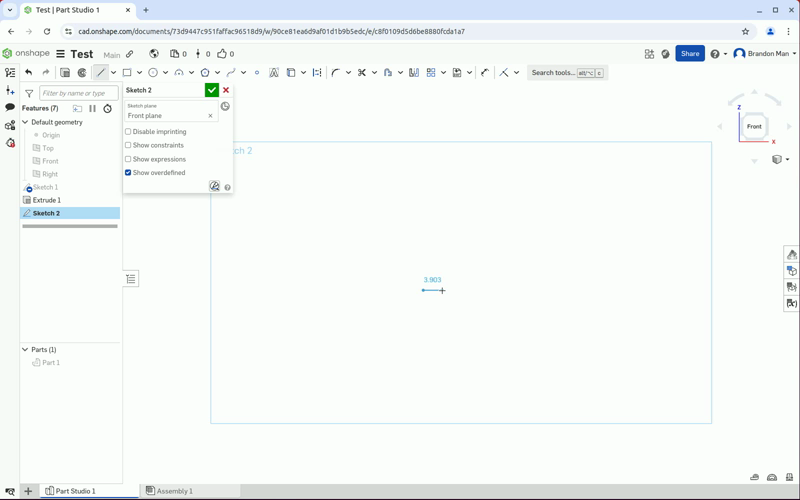
click(442, 290)
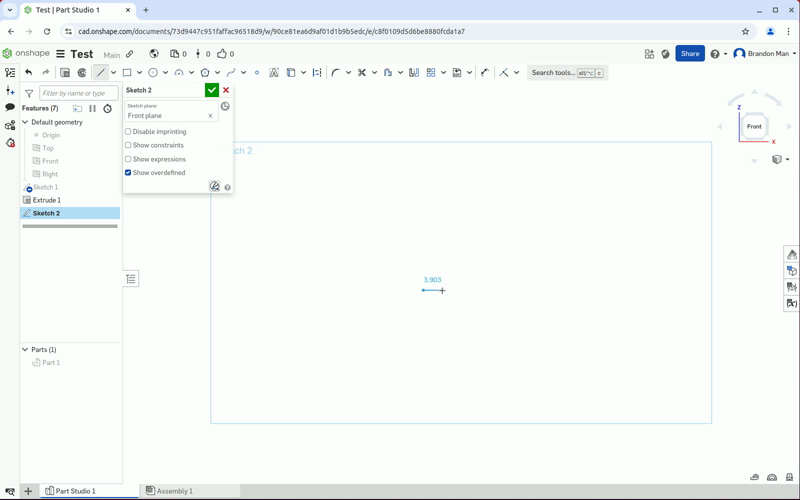
key_up(shift)
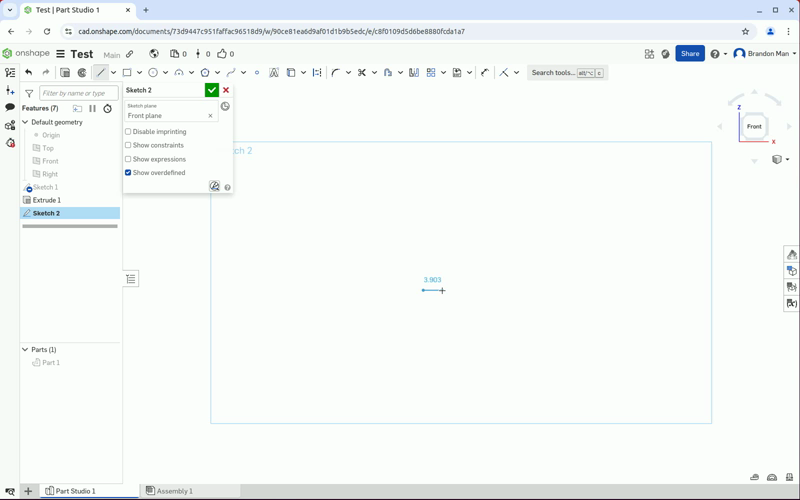
key_down(shift)
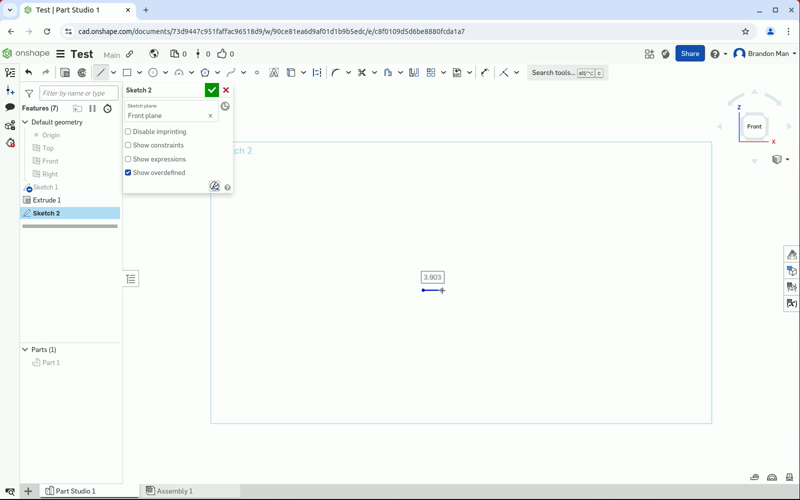
mouse_move(472, 290)
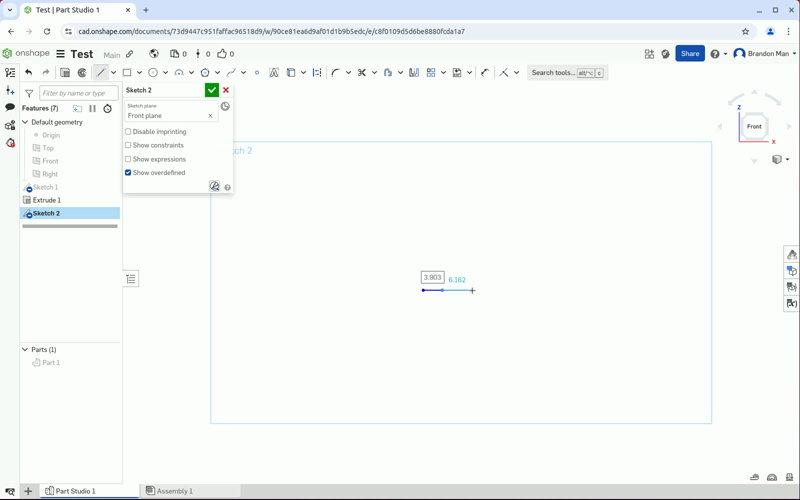
mouse_move(442, 282)
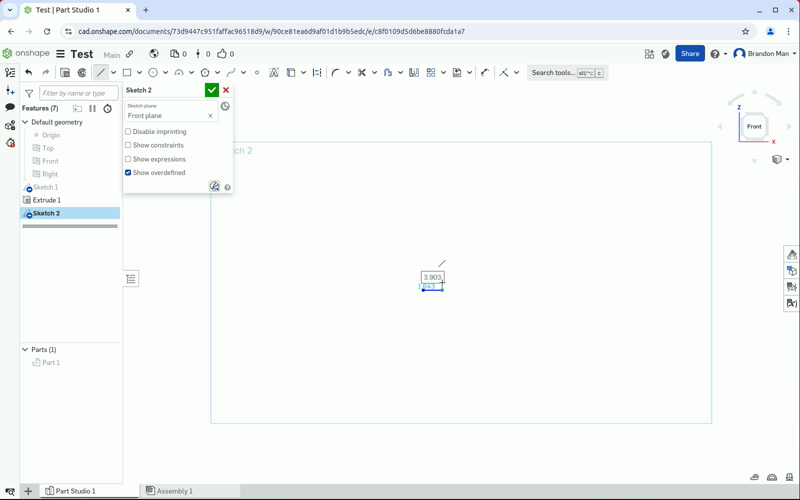
click(442, 282)
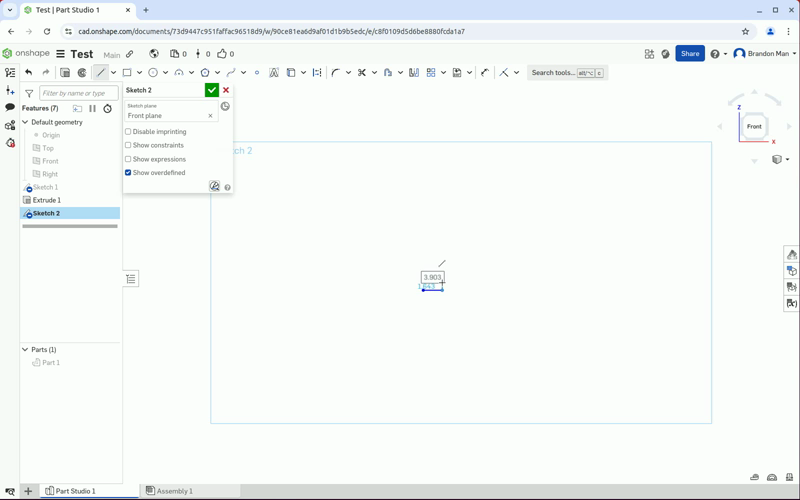
key_up(shift)
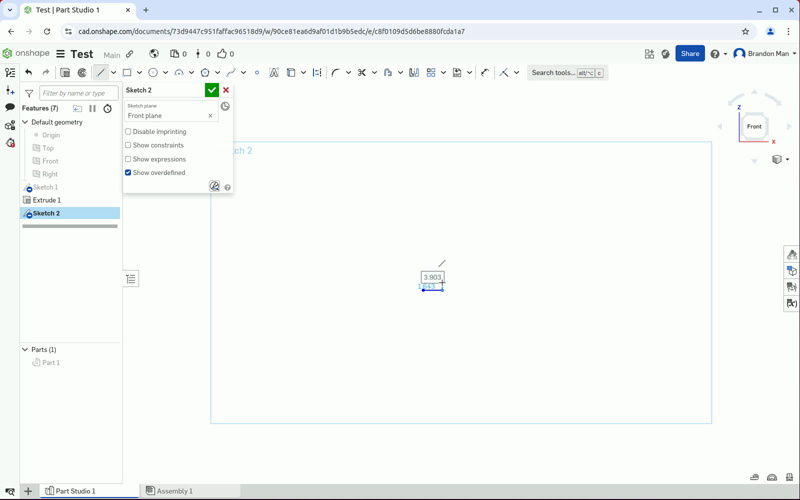
key_down(shift)
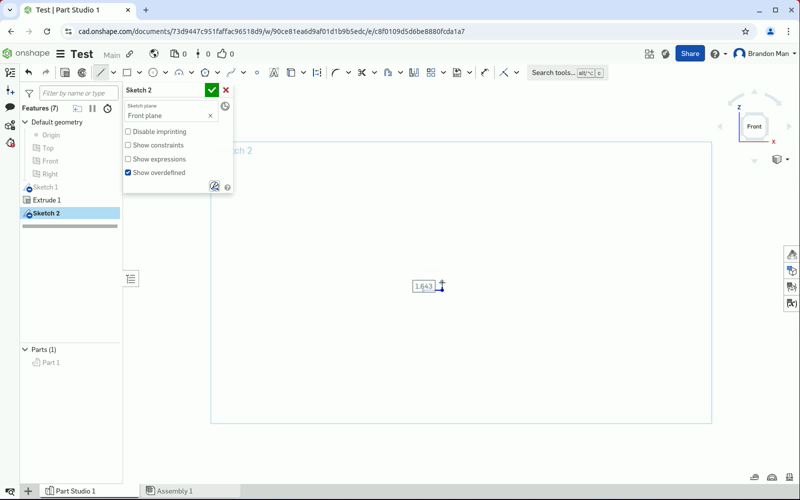
mouse_move(472, 282)
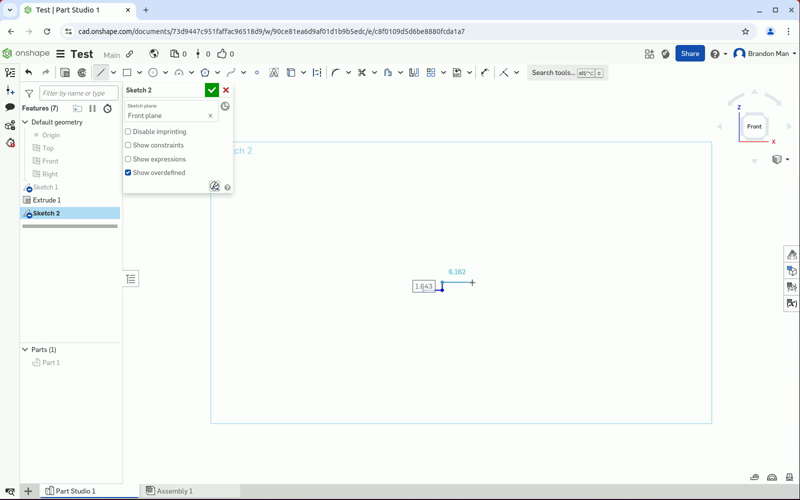
mouse_move(442, 266)
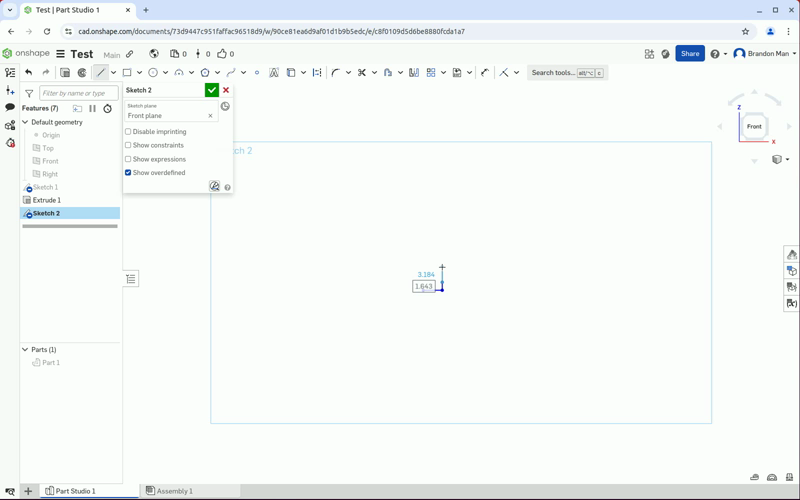
click(442, 266)
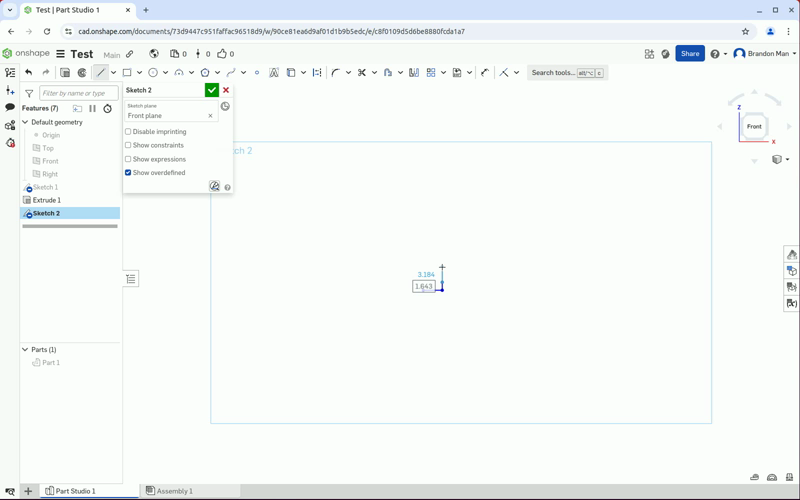
key_up(shift)
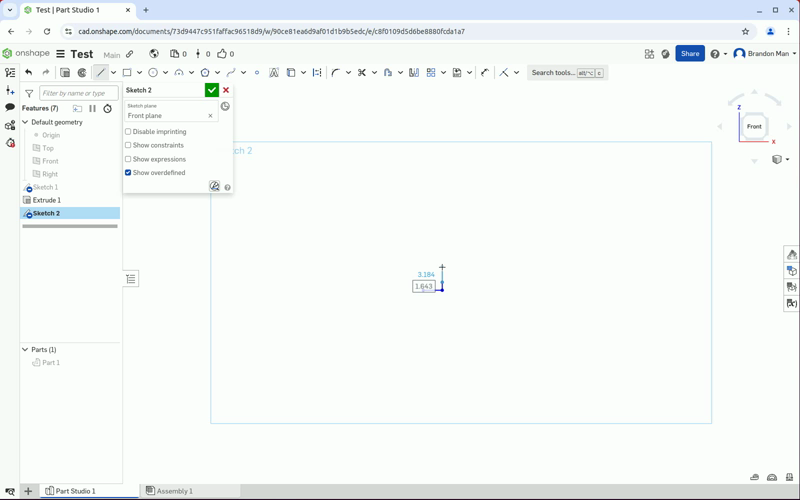
key_down(shift)
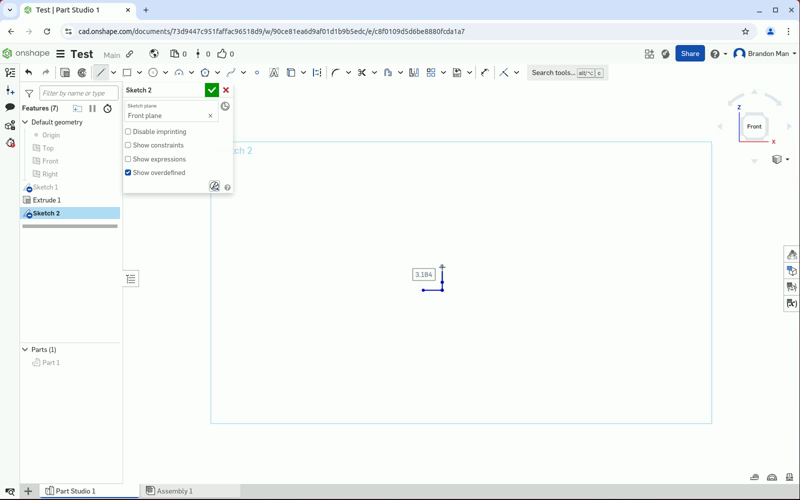
mouse_move(472, 266)
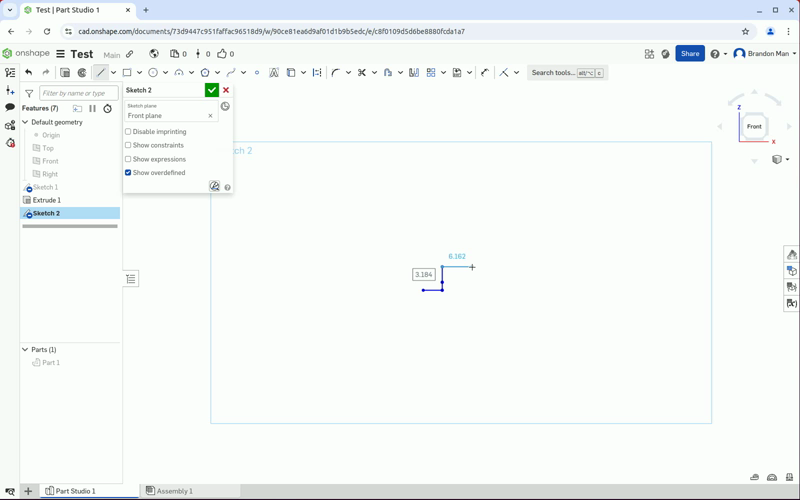
mouse_move(461, 266)
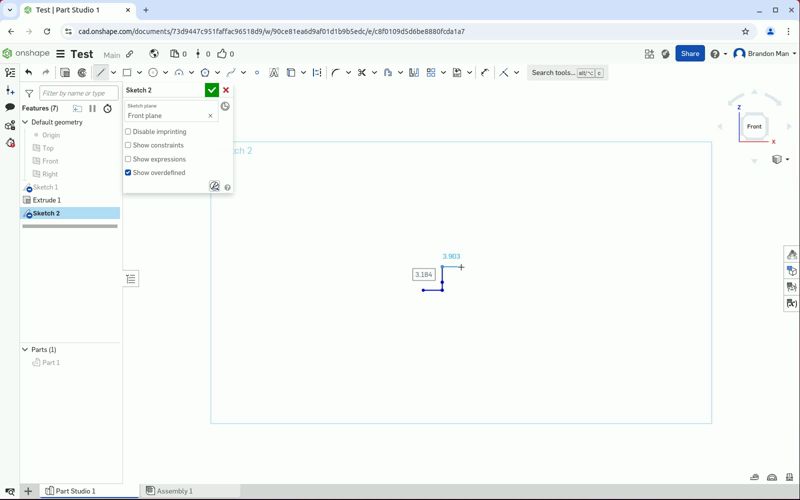
click(461, 266)
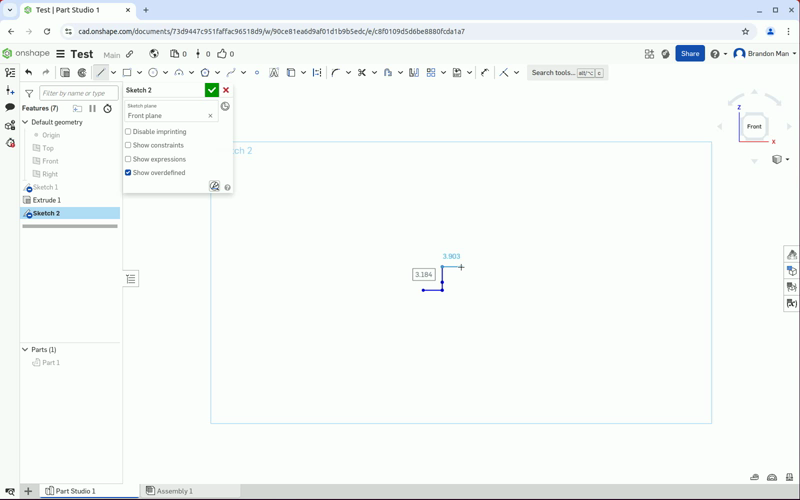
key_up(shift)
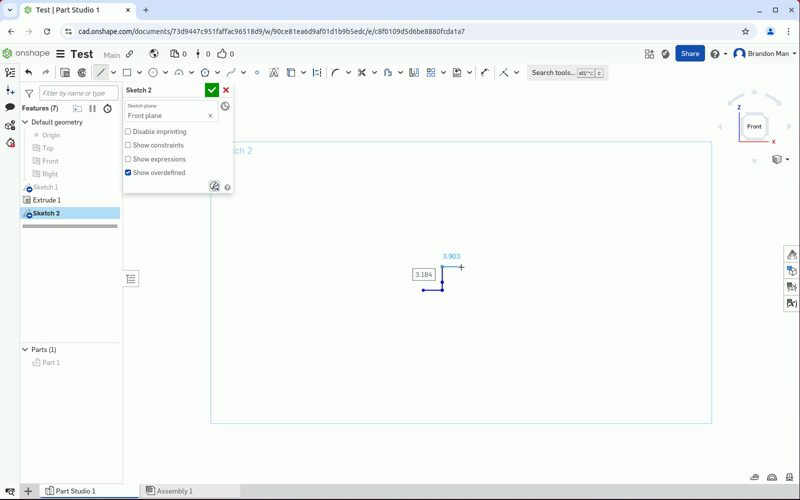
key_down(shift)
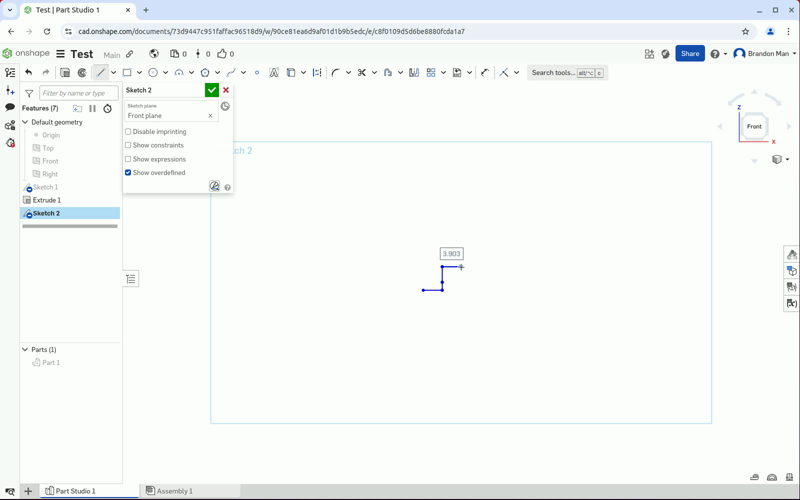
mouse_move(491, 266)
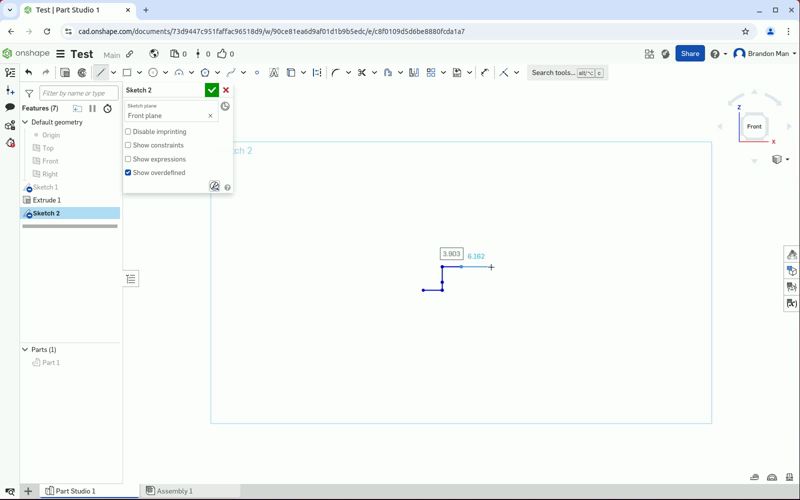
mouse_move(461, 233)
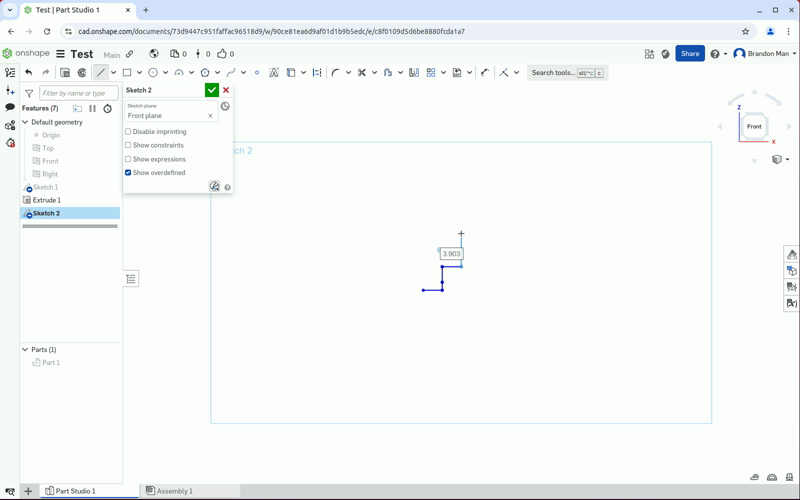
click(461, 233)
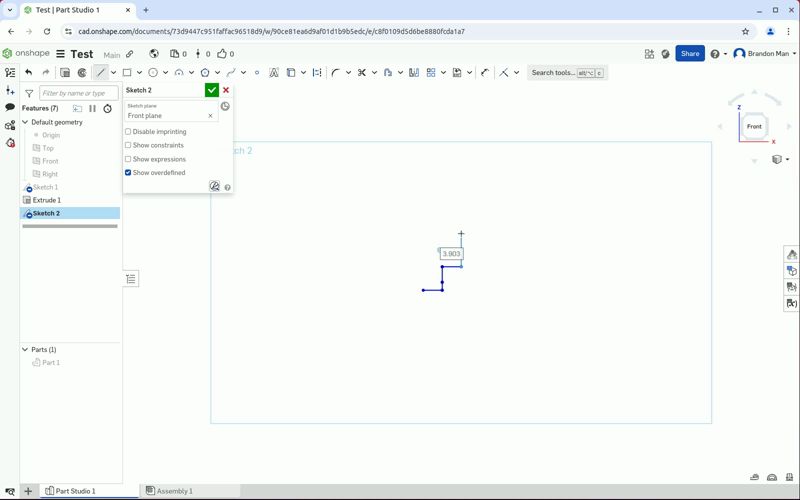
key_up(shift)
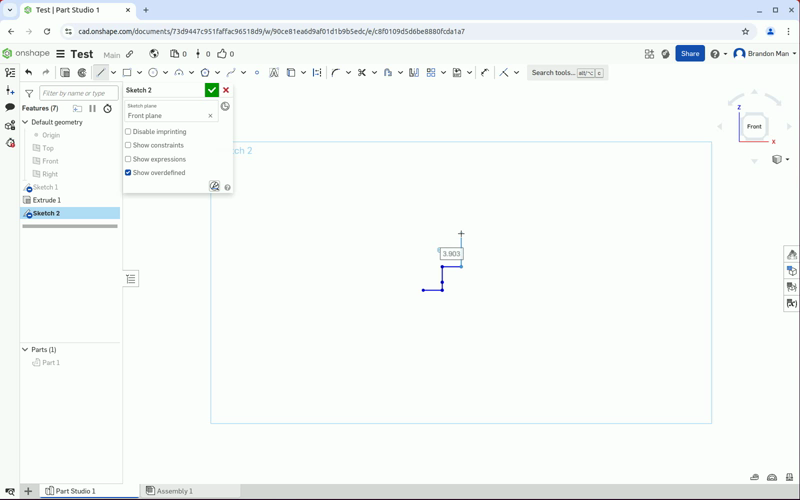
key_down(shift)
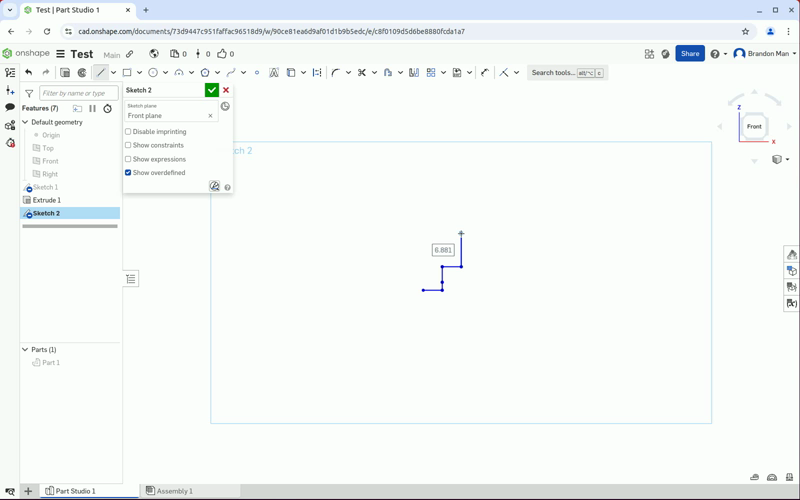
mouse_move(491, 233)
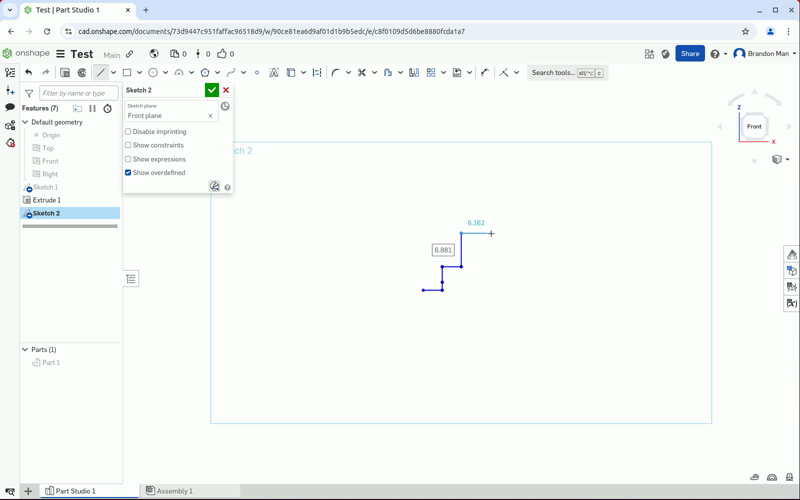
mouse_move(423, 233)
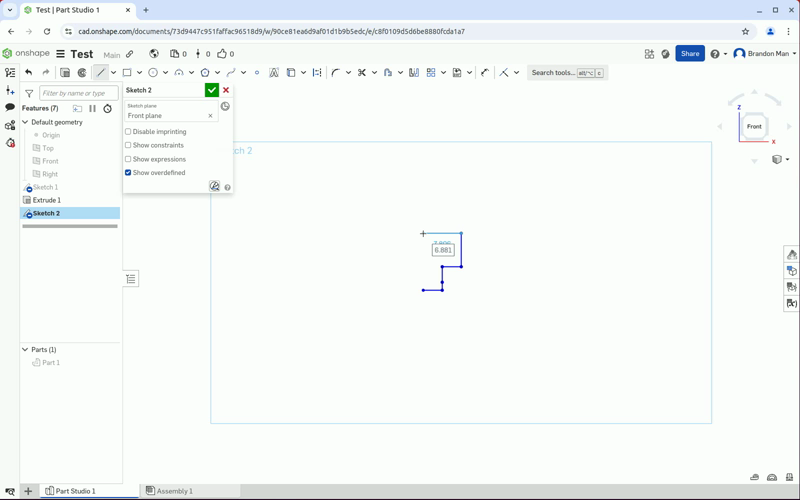
click(423, 233)
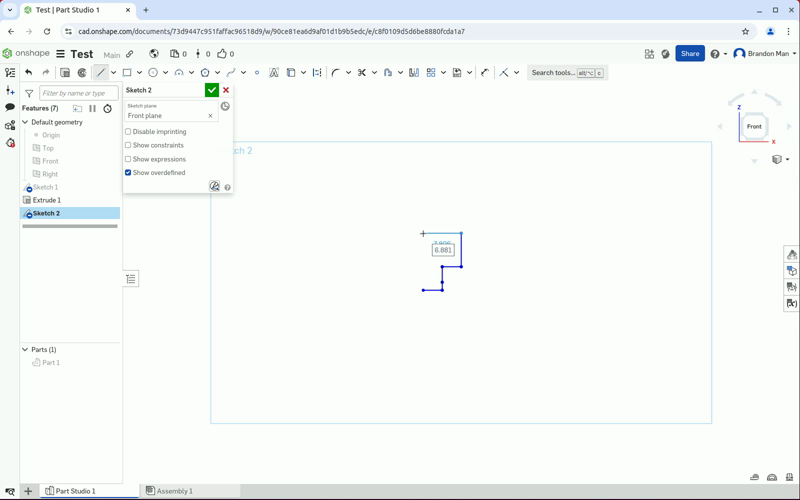
key_up(shift)
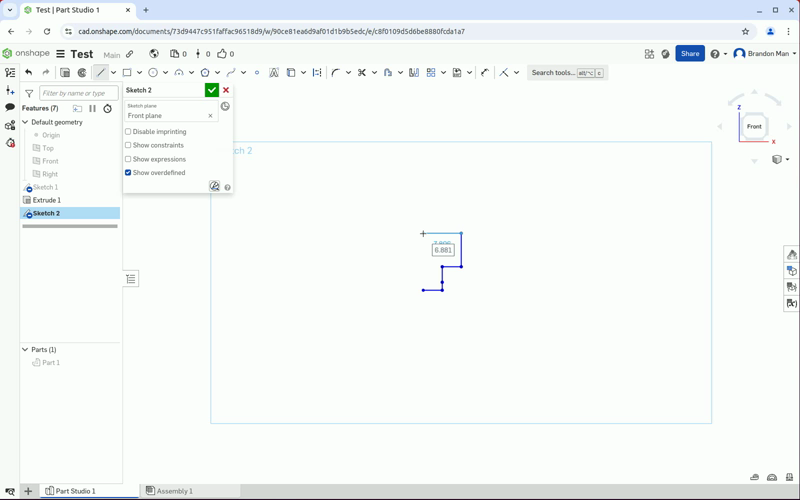
mouse_move(453, 233)
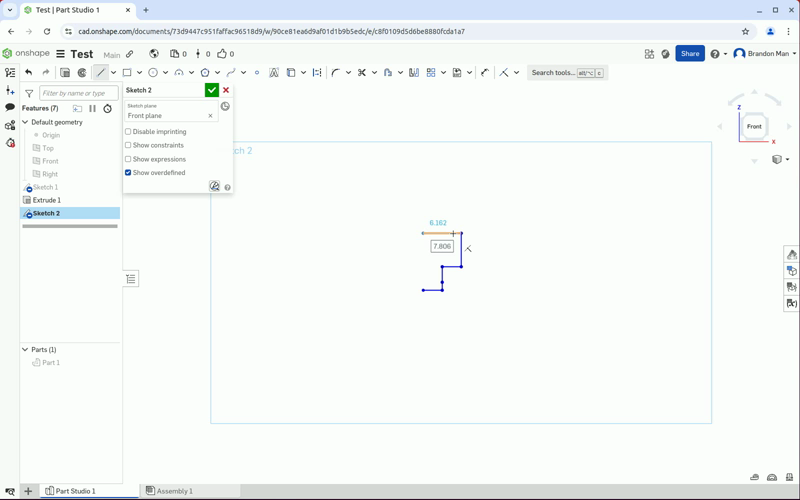
key_down(shift)
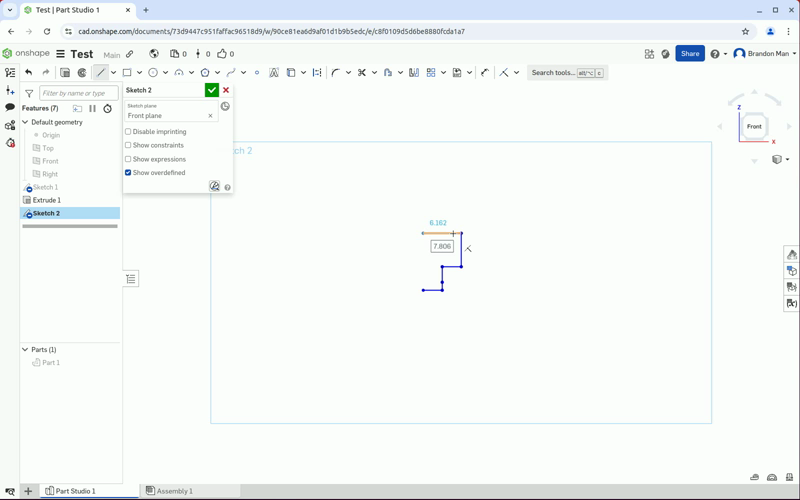
mouse_move(423, 290)
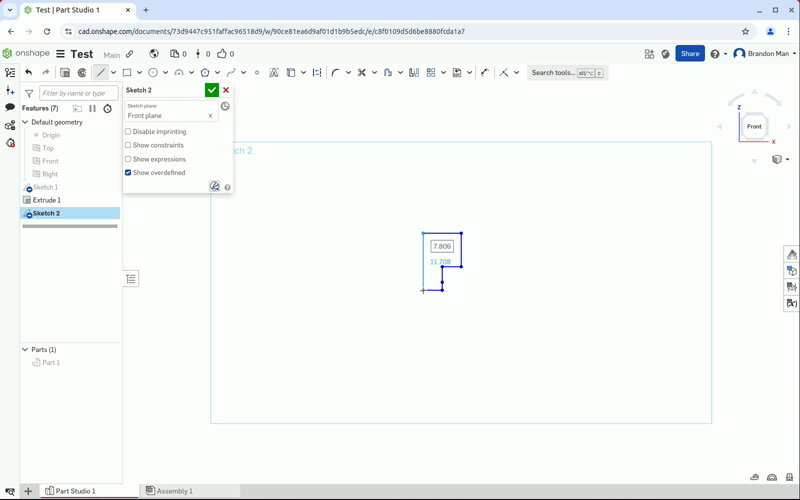
key_up(shift)
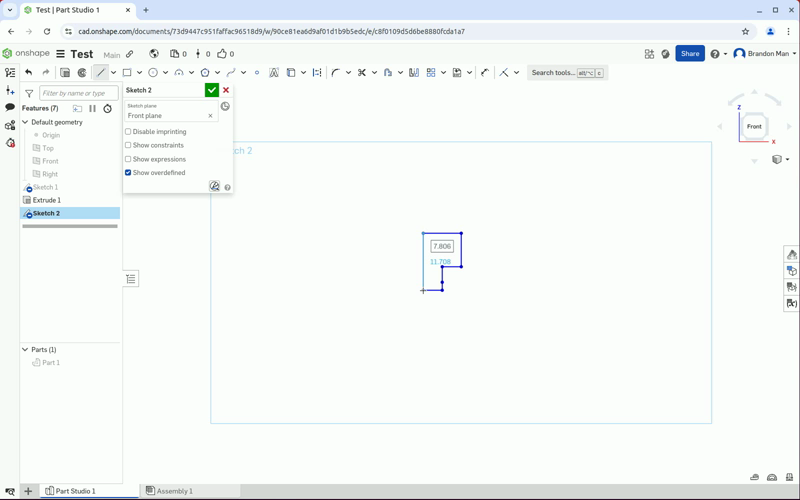
click(423, 290)
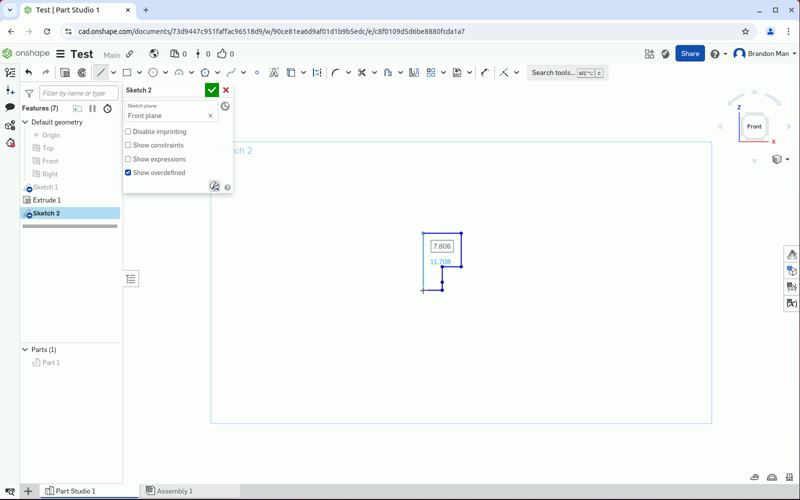
key(esc)
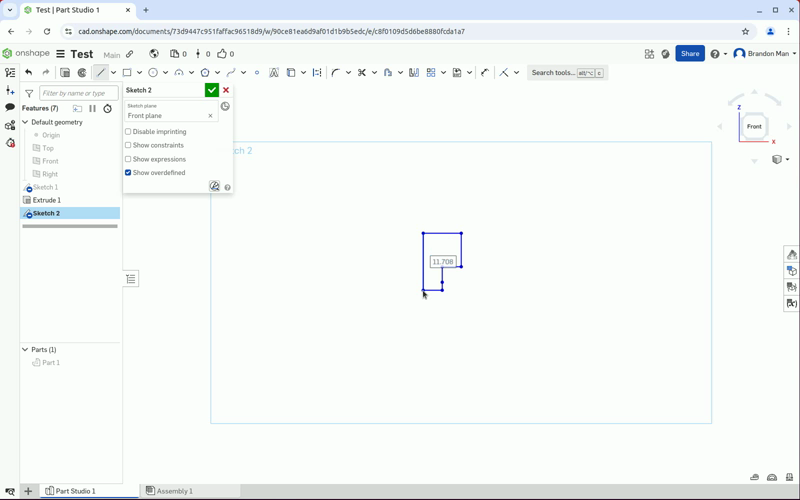
mouse_move(430, 279)
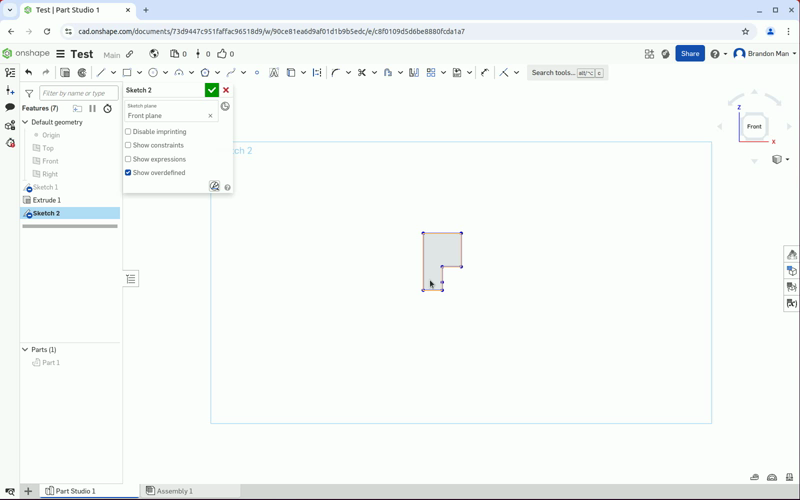
scroll(6)
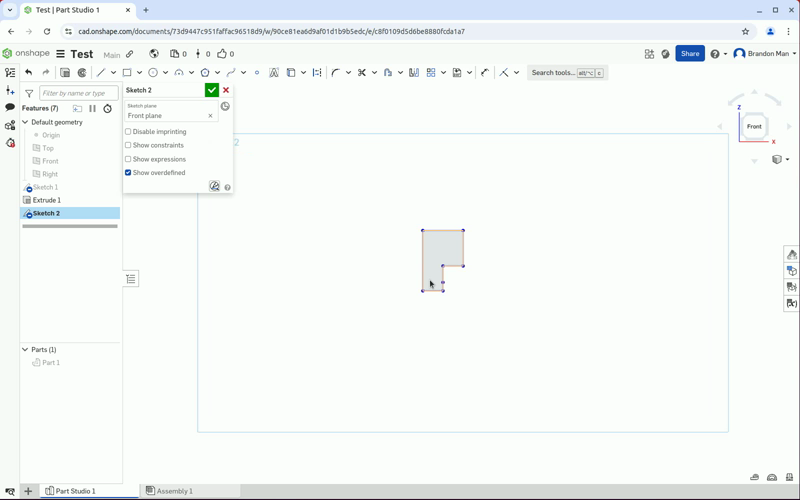
scroll(6)
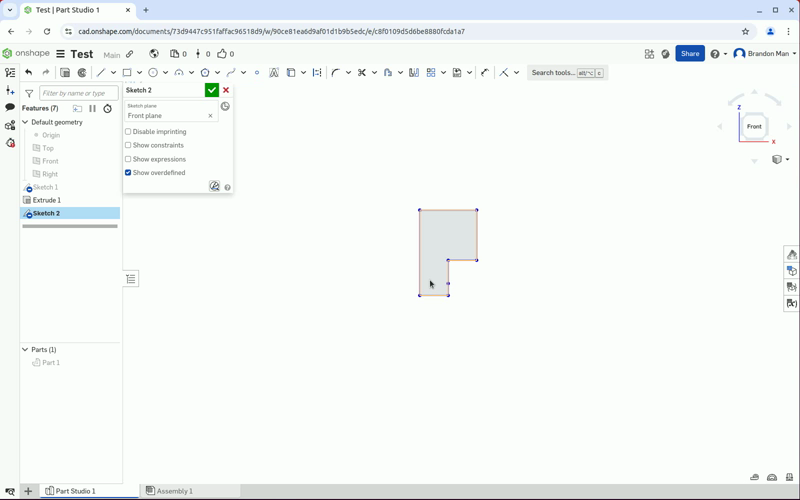
scroll(6)
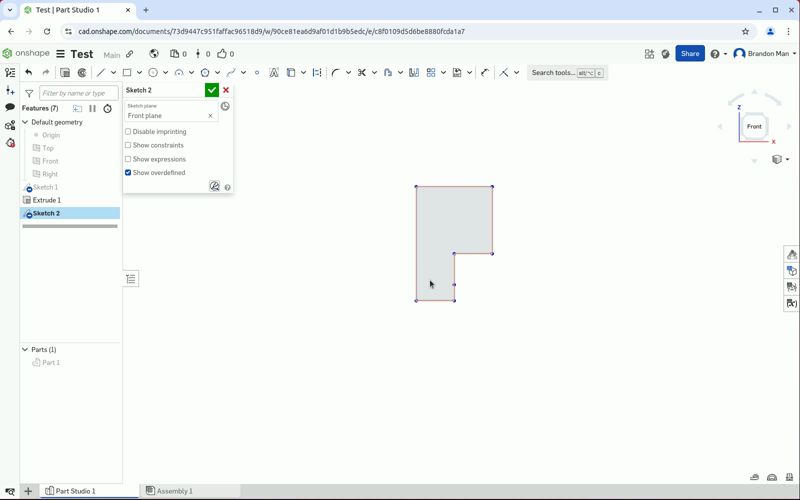
scroll(6)
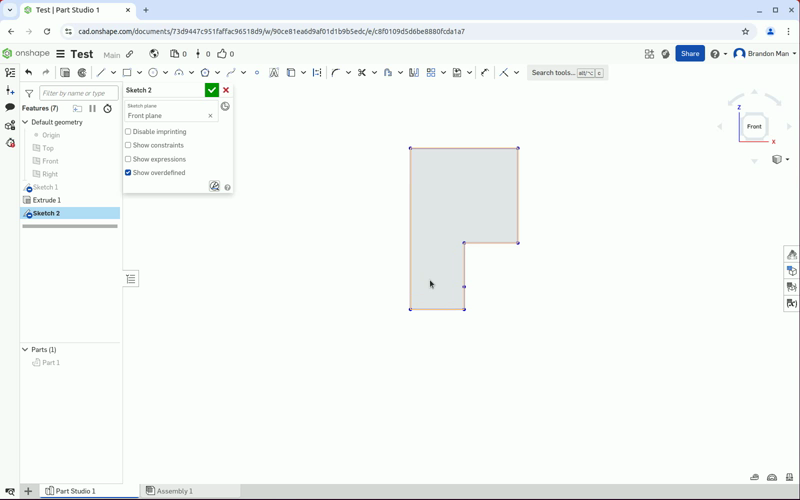
scroll(6)
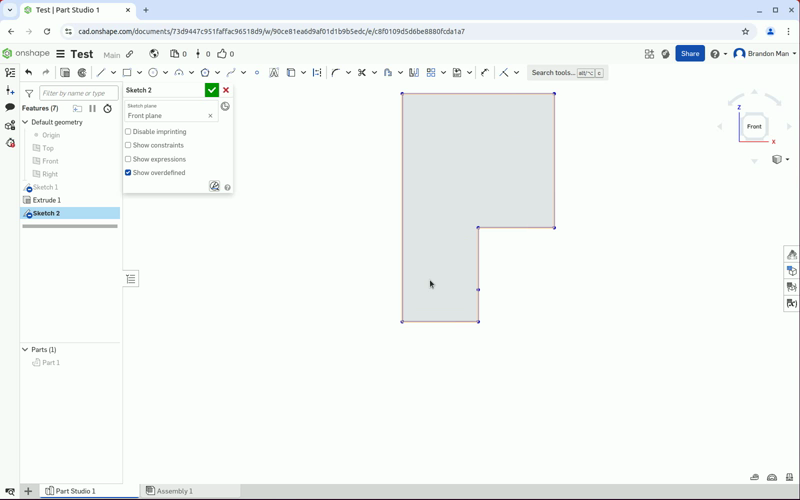
scroll(6)
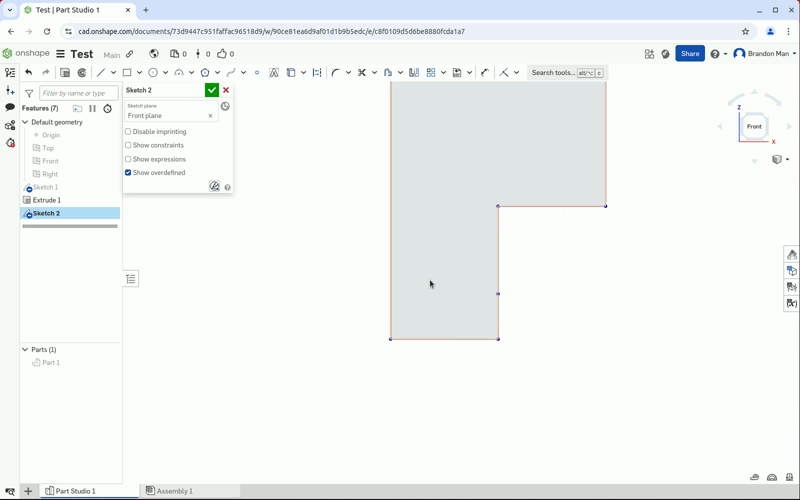
scroll(6)
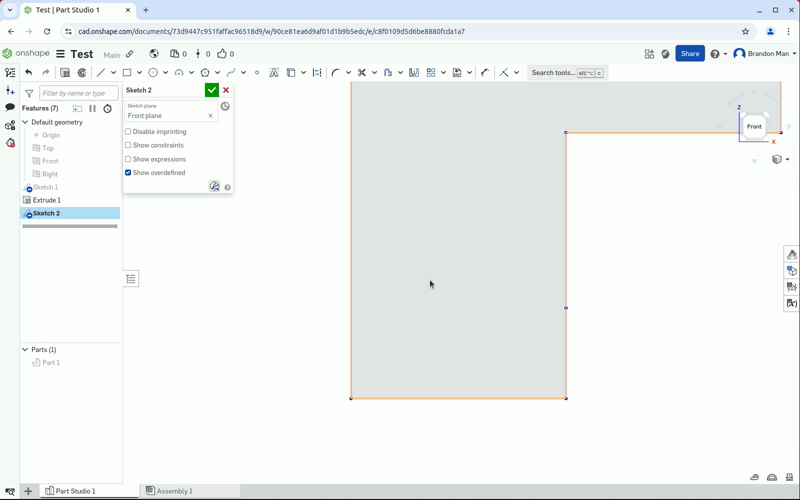
click(430, 279)
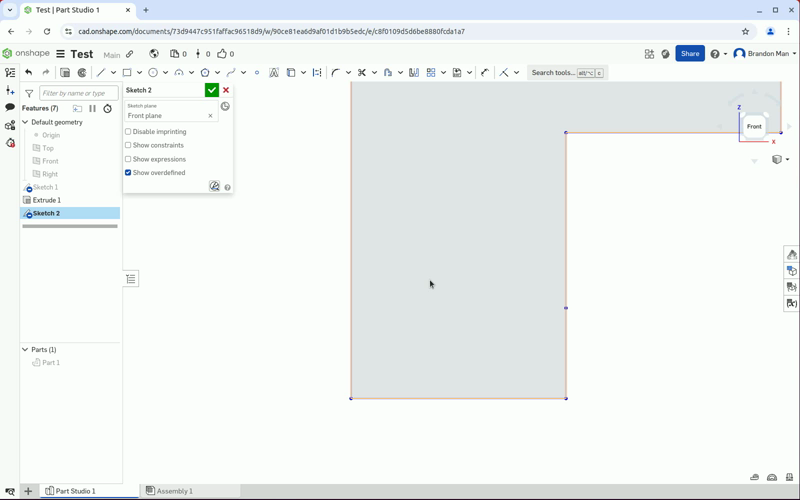
scroll(-6)
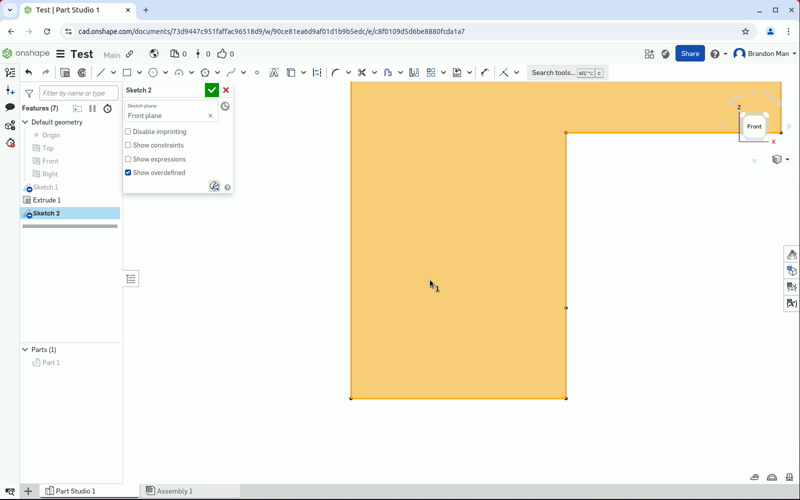
scroll(-6)
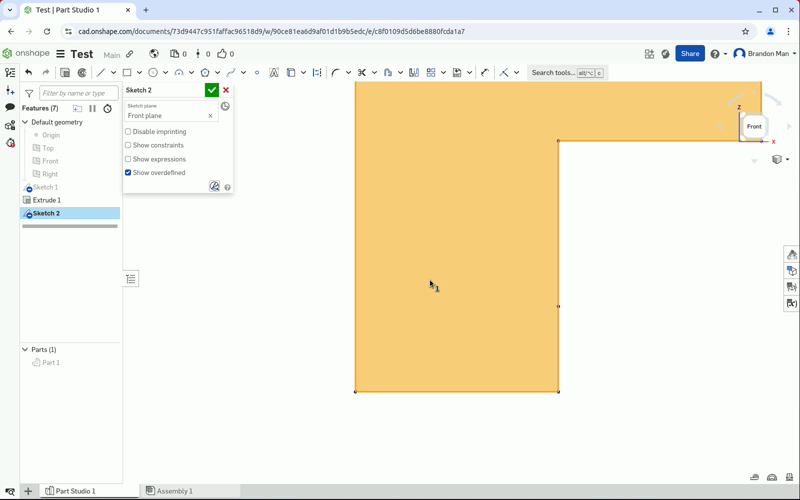
scroll(-6)
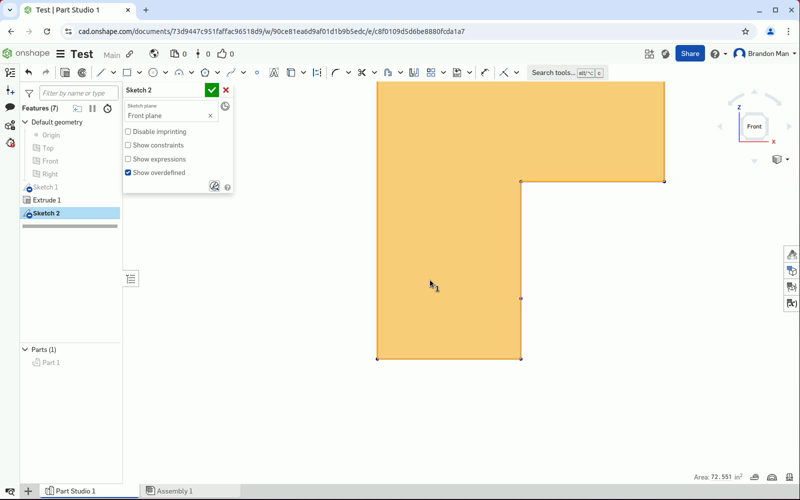
scroll(-6)
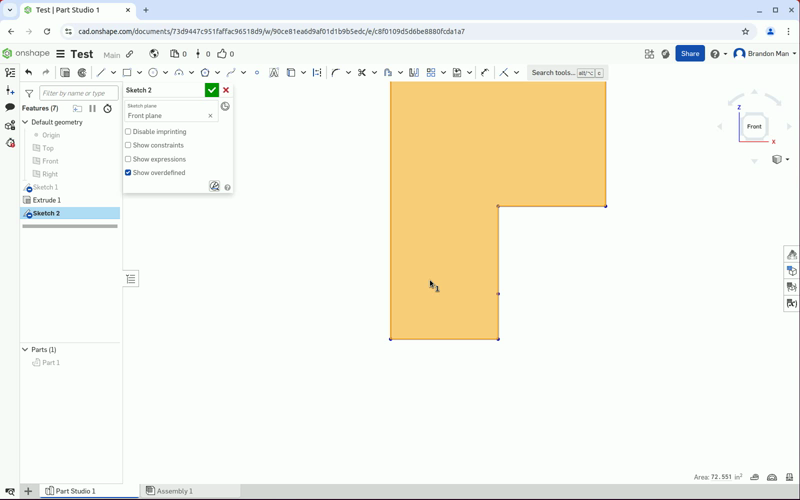
scroll(-6)
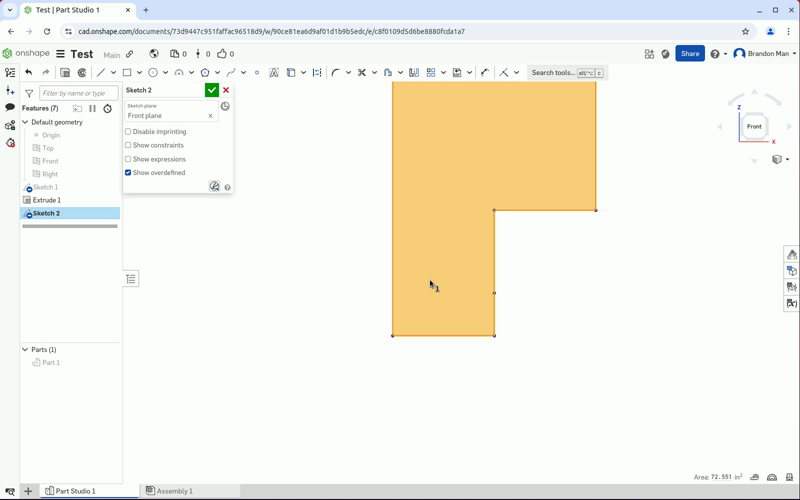
scroll(-6)
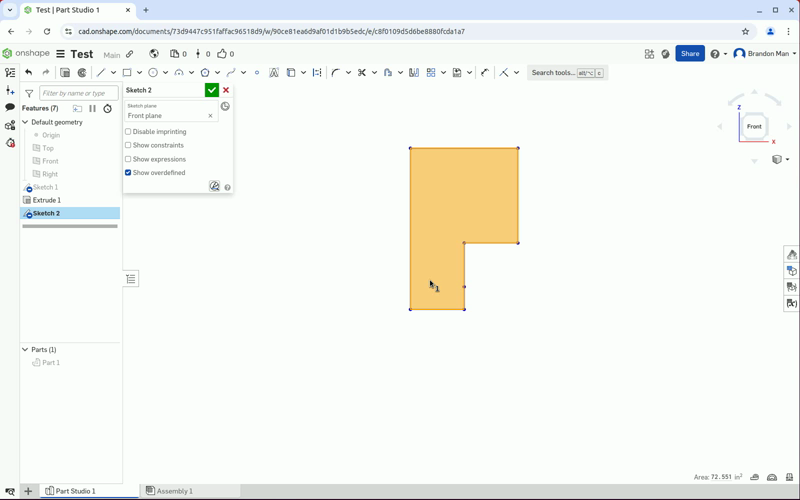
scroll(-6)
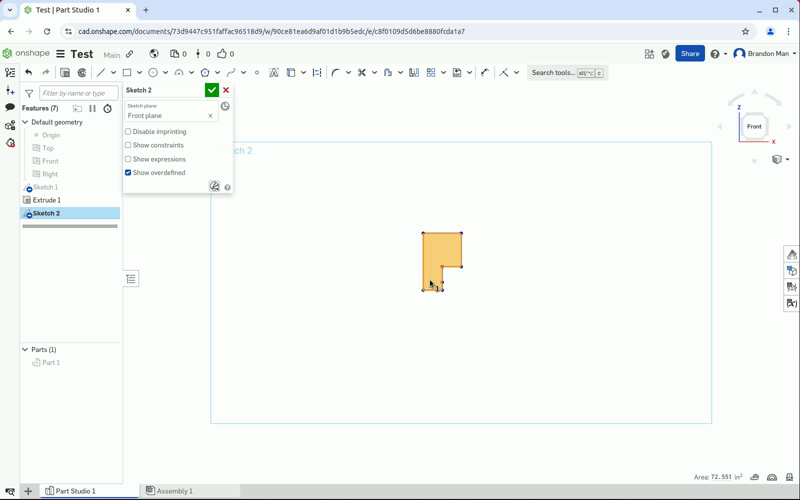
mouse_move(73, 352)
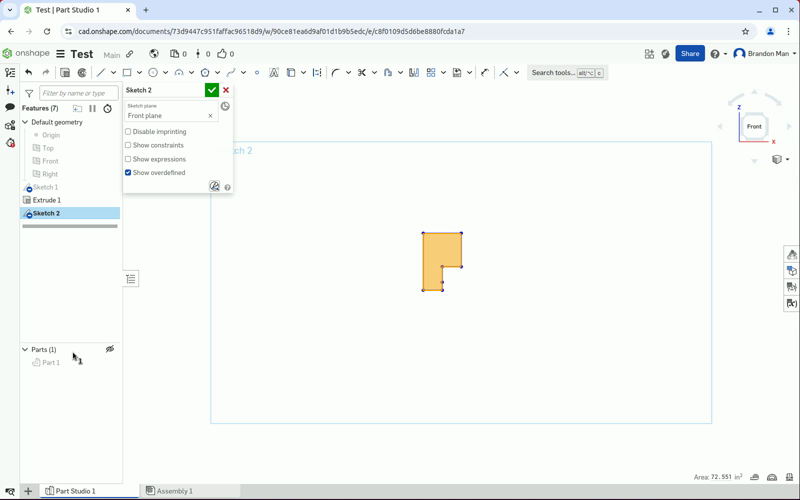
key(shift+y)
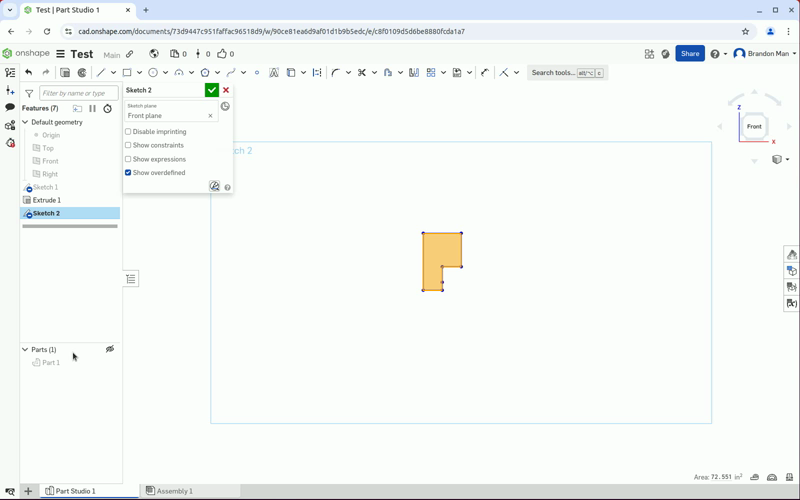
key(shift+e)
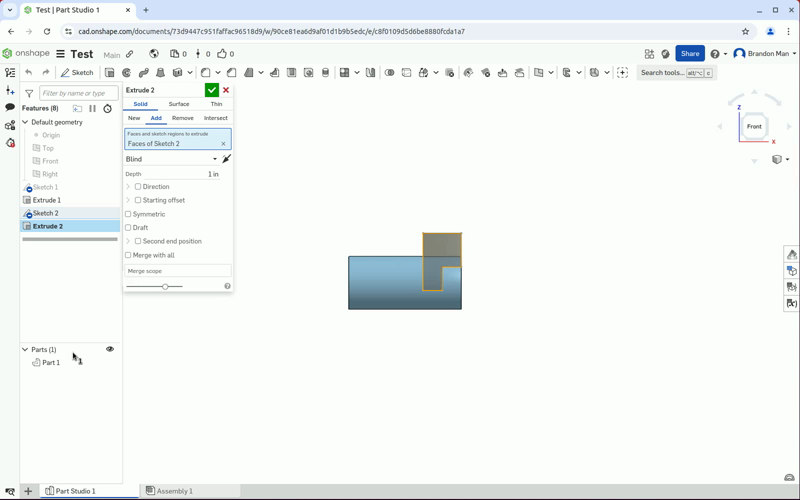
mouse_move(143, 106)
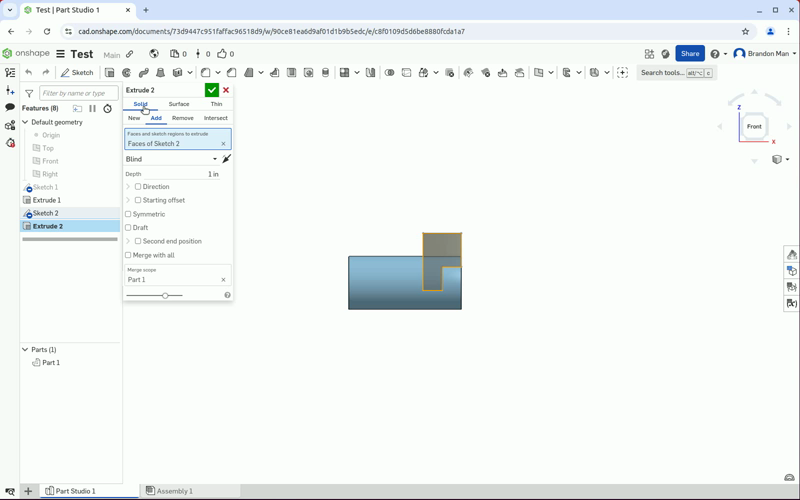
click(143, 106)
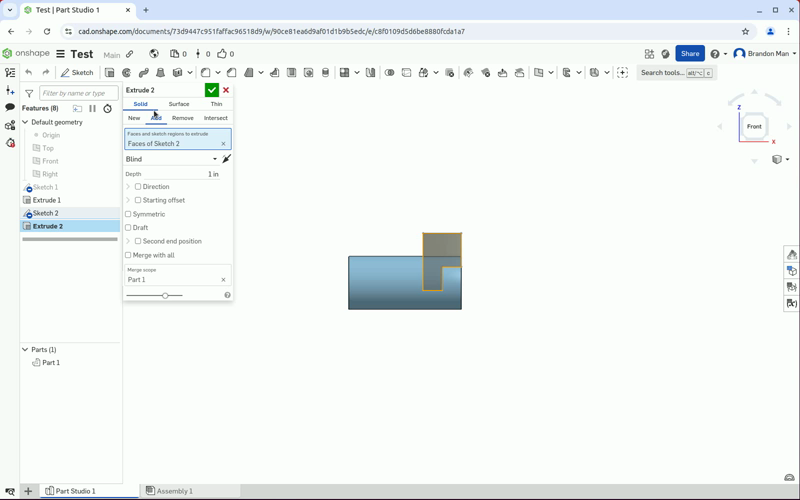
mouse_move(186, 120)
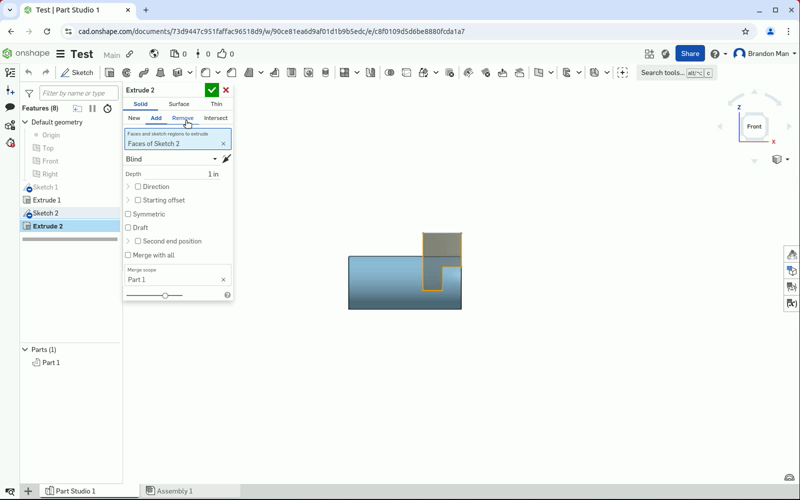
click(186, 120)
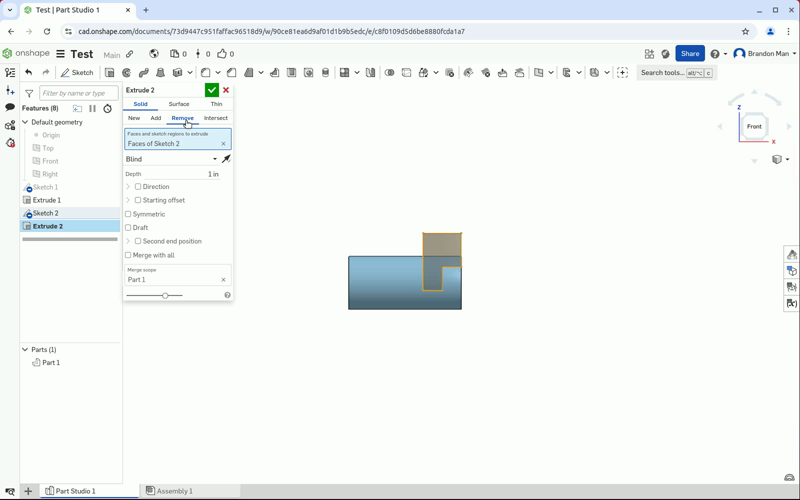
key(tab, 4)
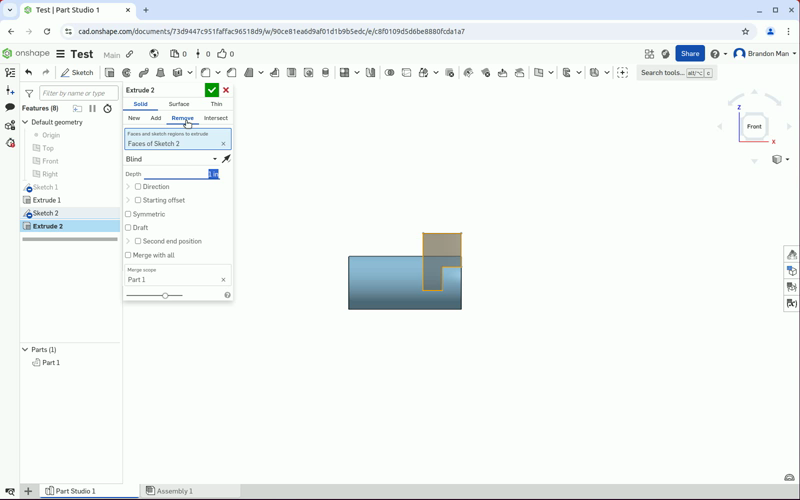
text(23.108)
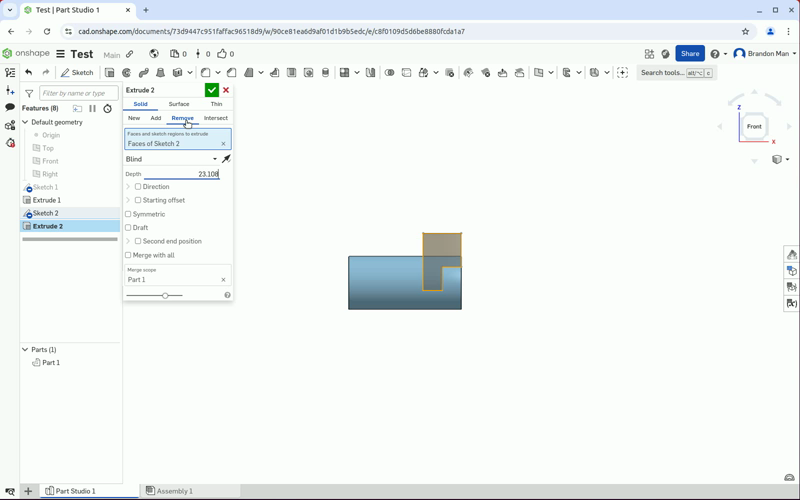
key(tab, 3)
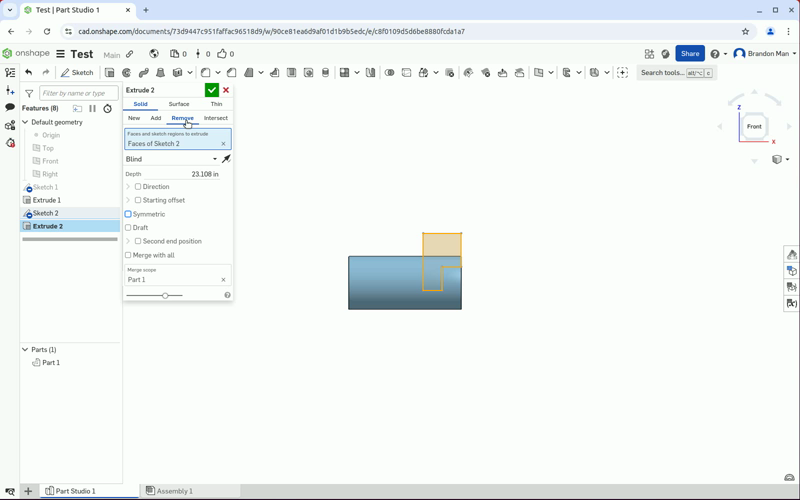
key(space)
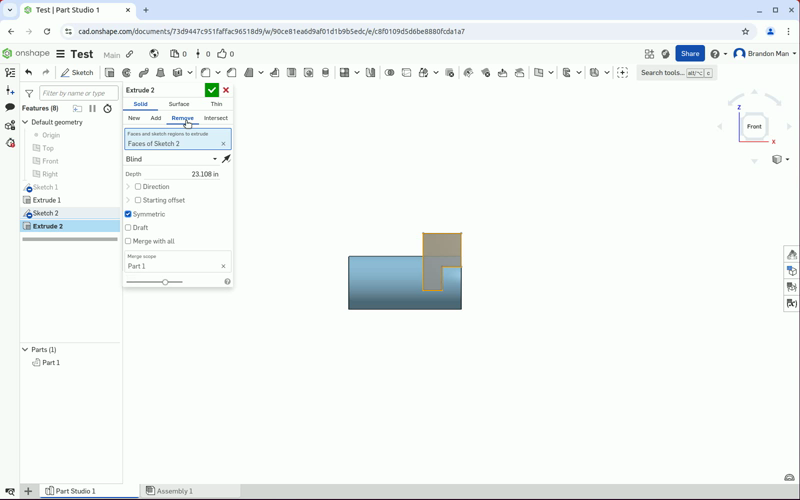
key(tab, 2)
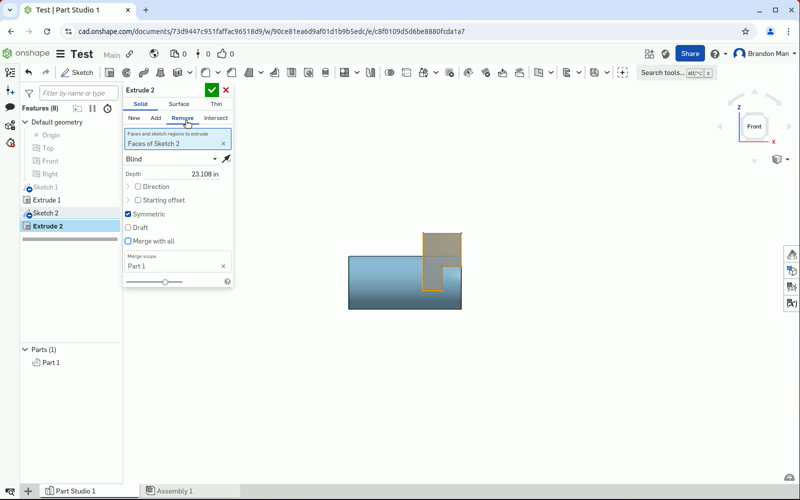
key(space)
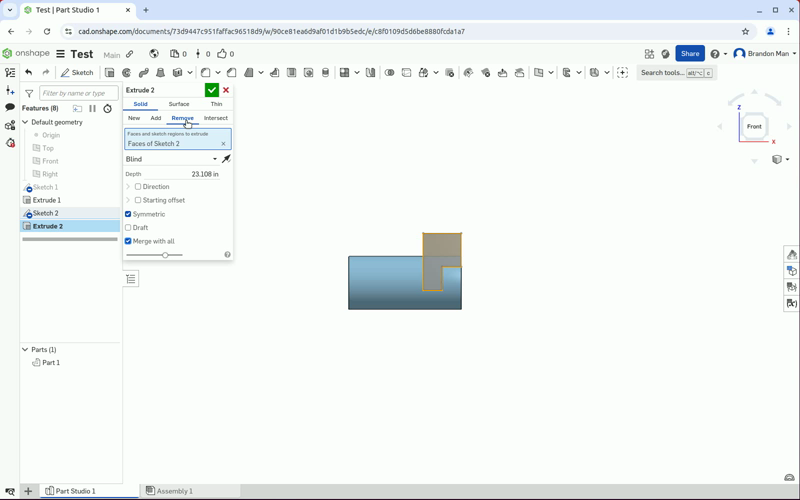
key(enter)
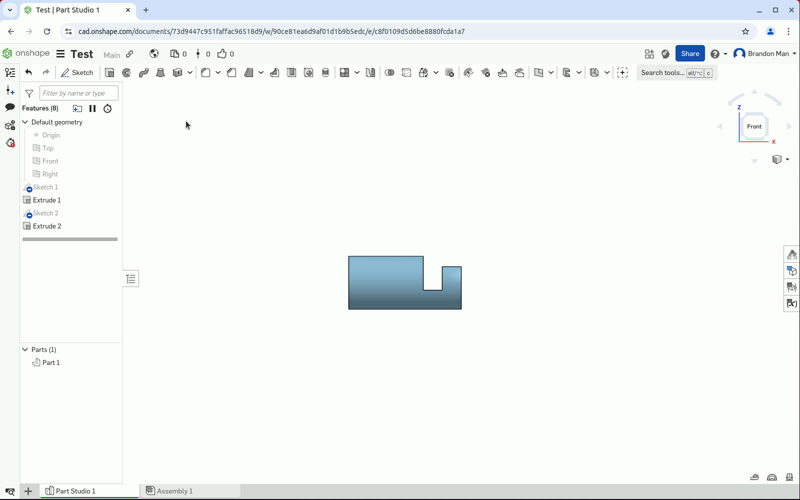
key(shift+h)
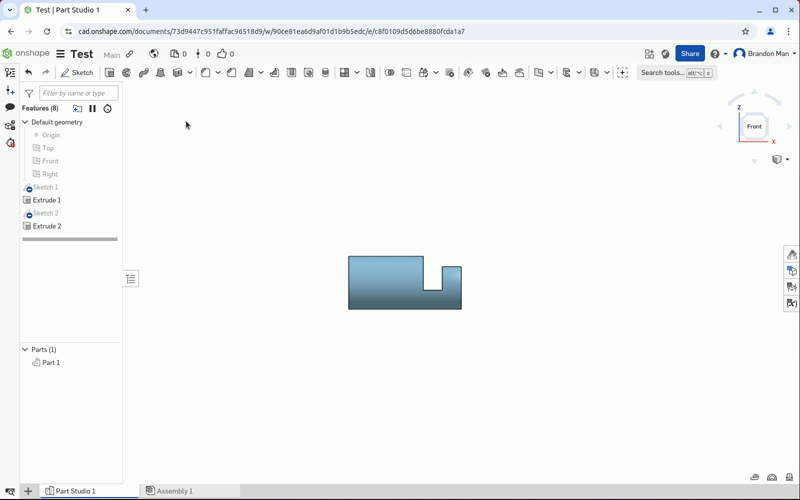
key(shift+h)
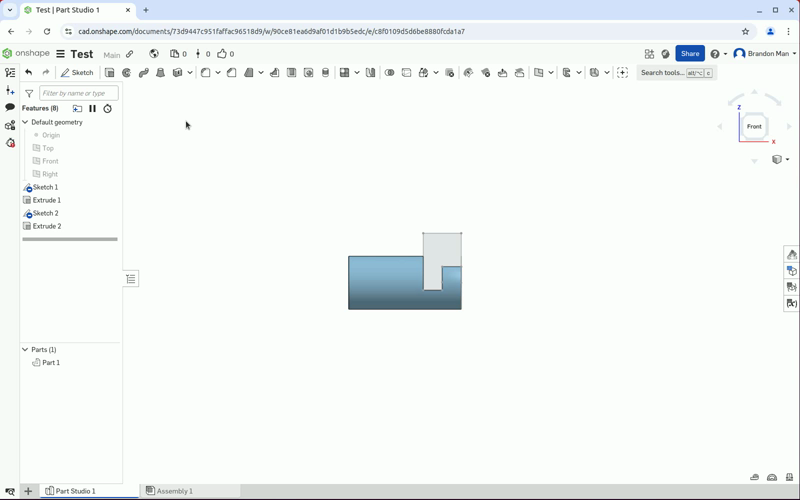
key(shift+7)
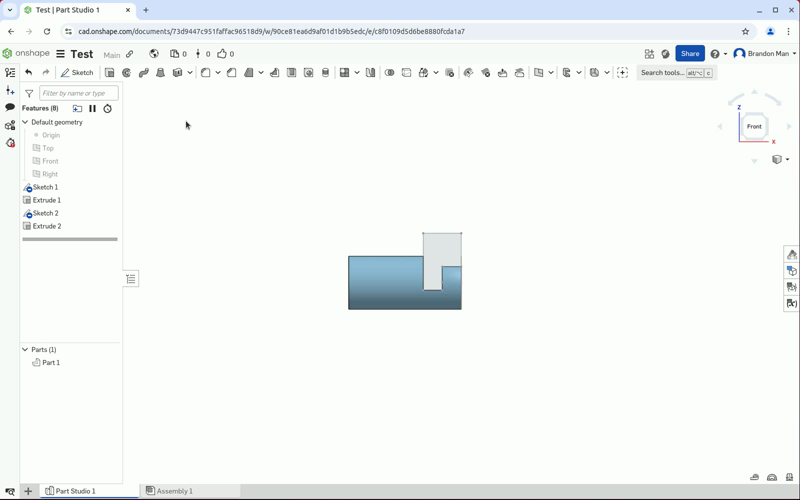
key(left, 2)
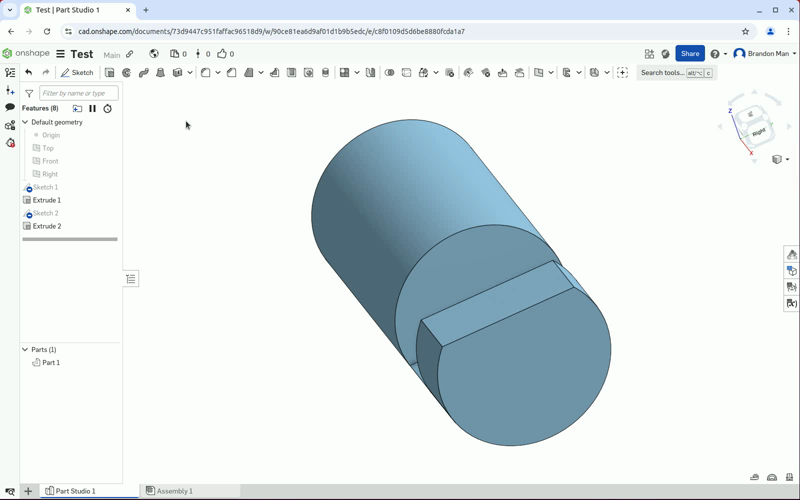
key(down, 2)
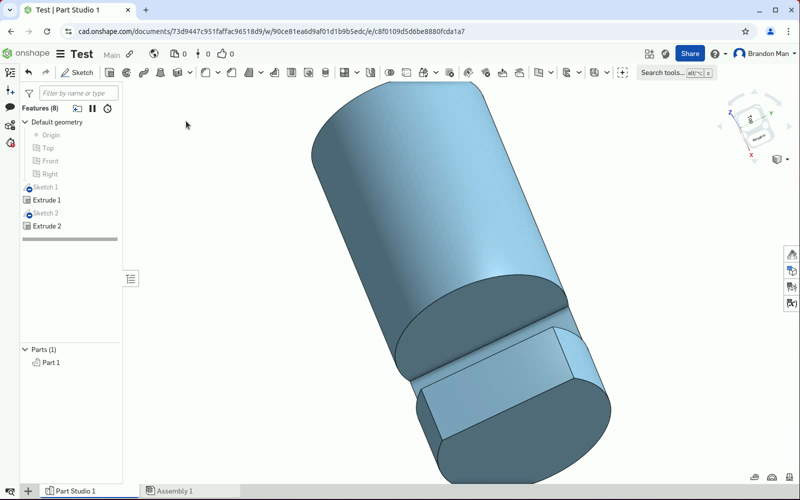
key(up, 2)
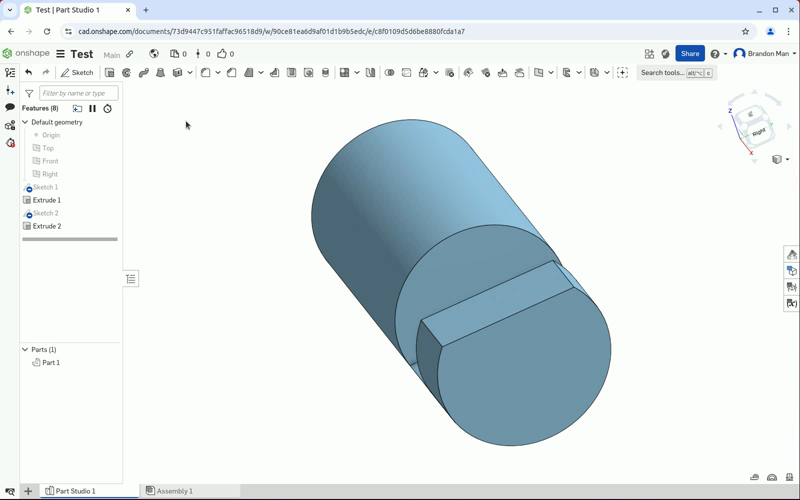
key(right, 2)
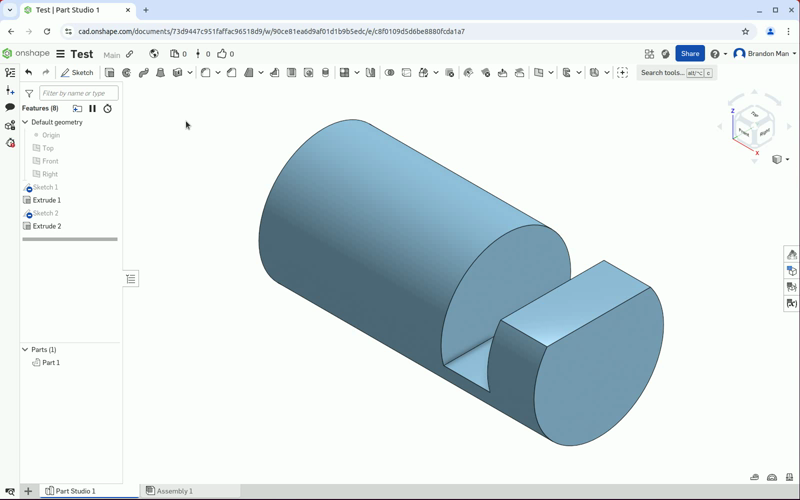
mouse_move(73, 189)
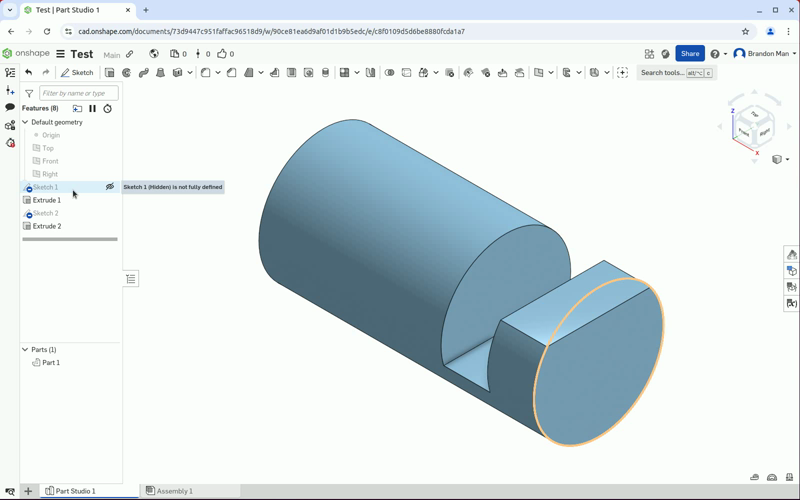
click(73, 189)